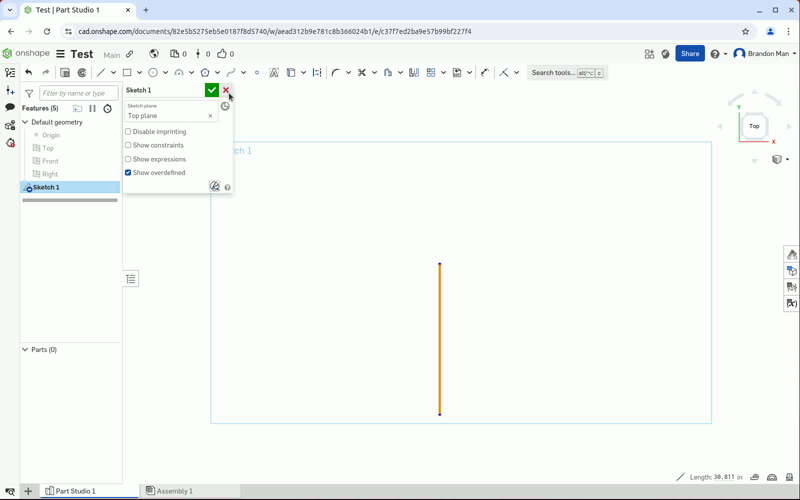
key(shift+h)
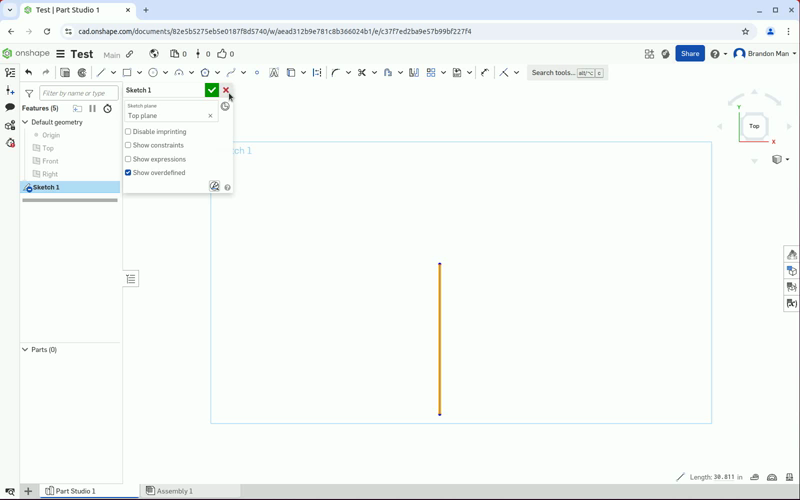
key(shift+s)
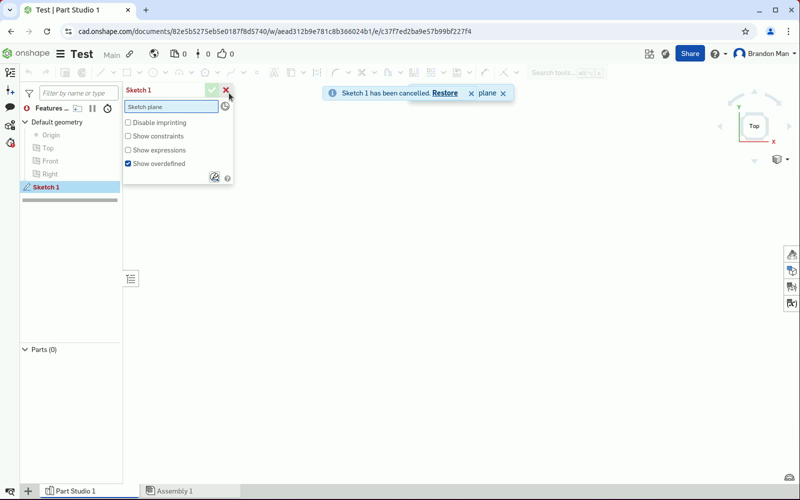
mouse_move(73, 150)
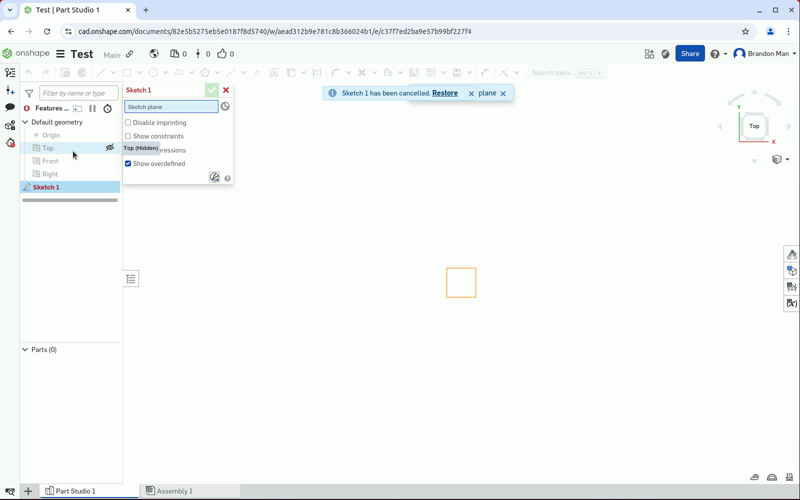
click(73, 150)
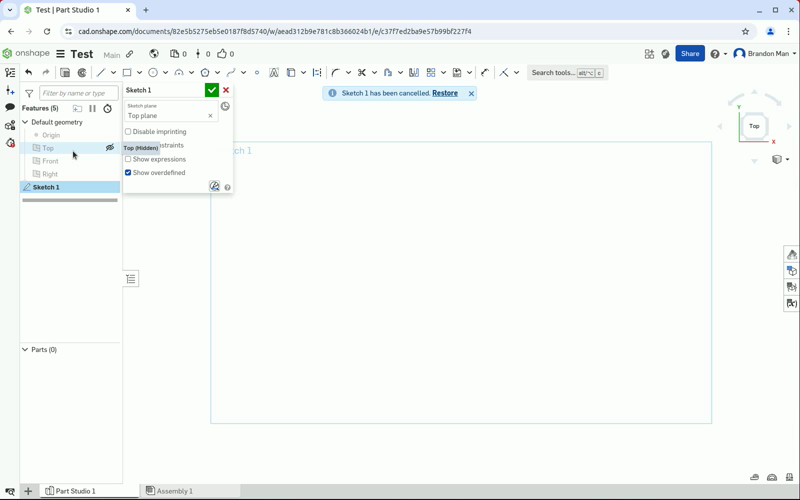
mouse_move(73, 352)
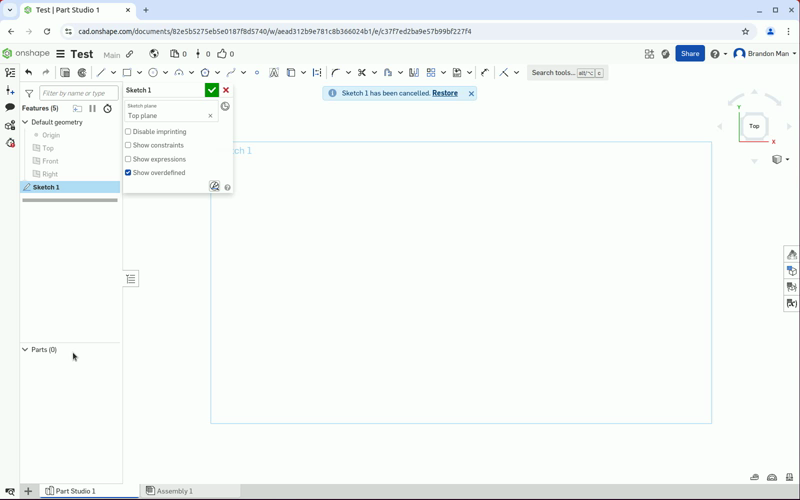
key(y)
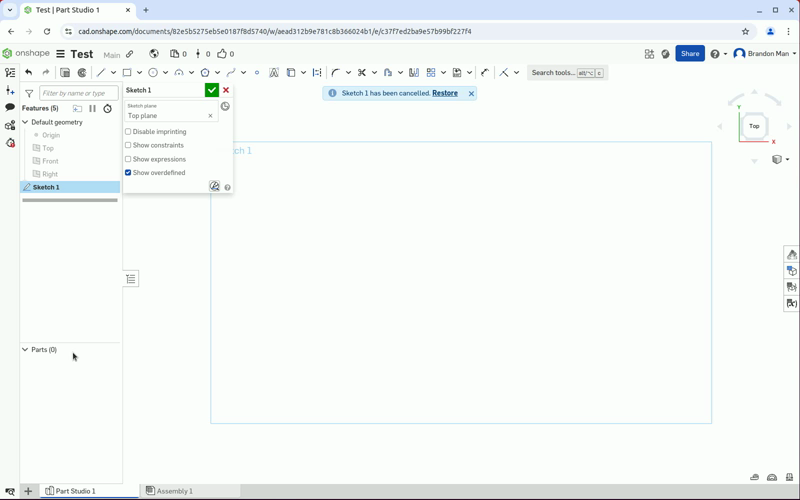
key(c)
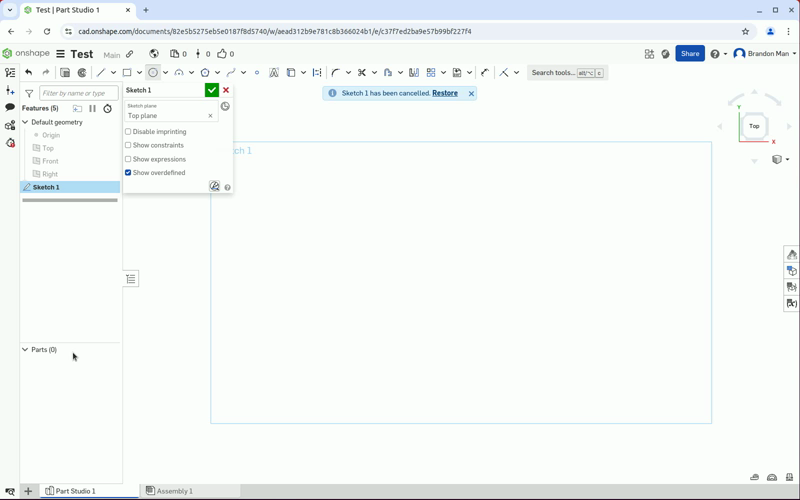
key_down(shift)
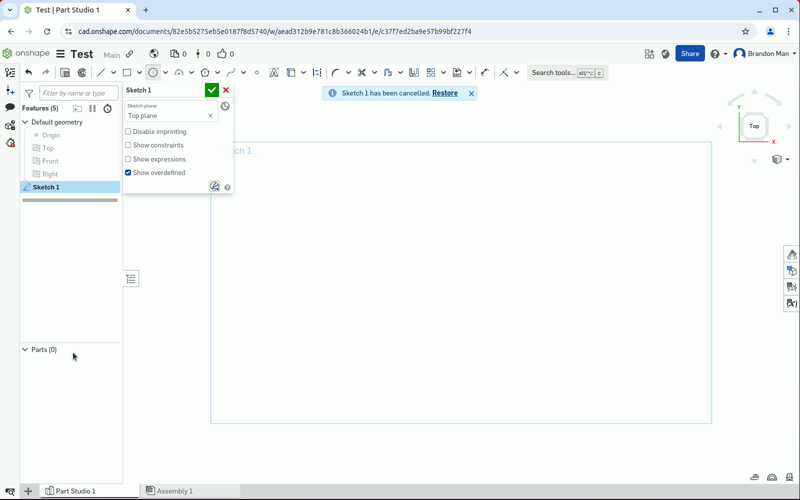
mouse_move(461, 282)
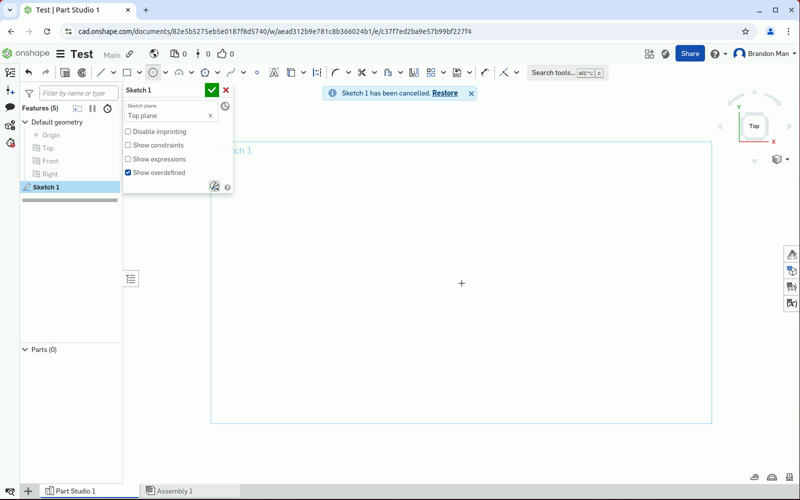
click(461, 282)
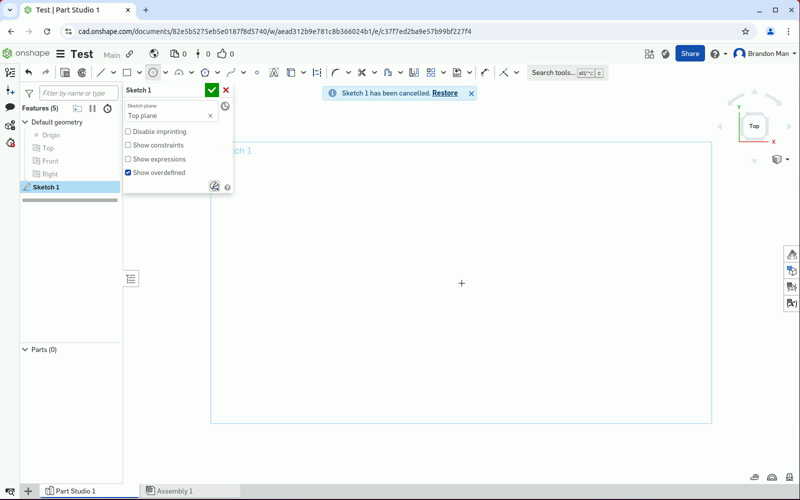
key_up(shift)
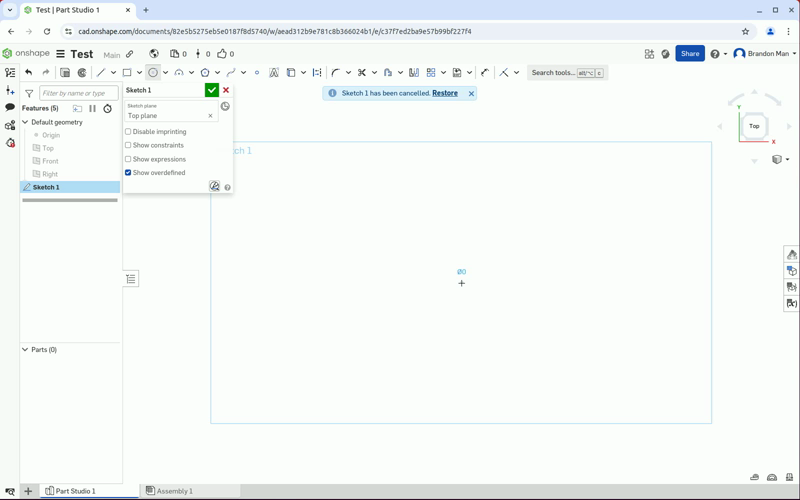
mouse_move(480, 282)
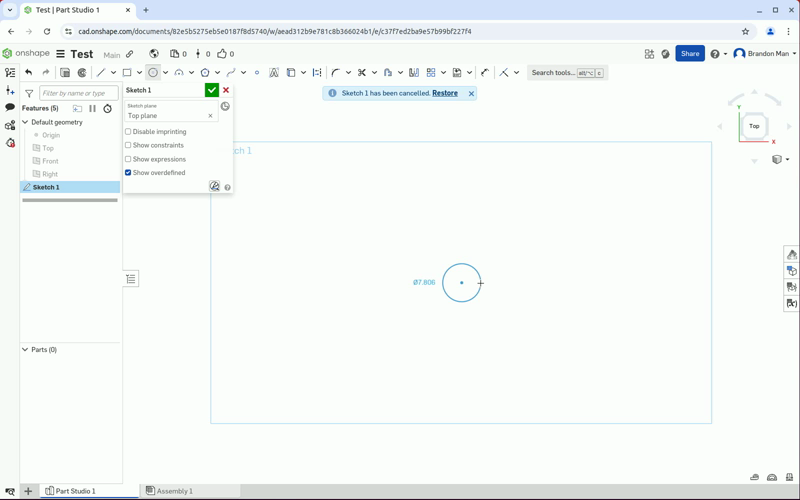
click(480, 282)
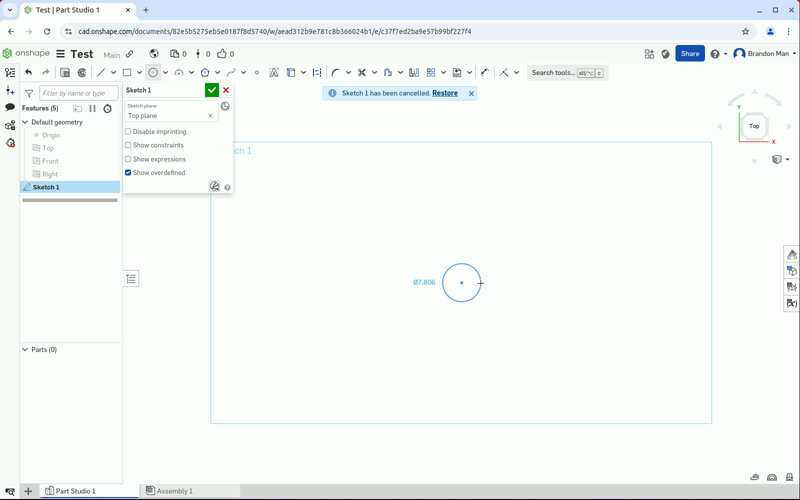
key(esc)
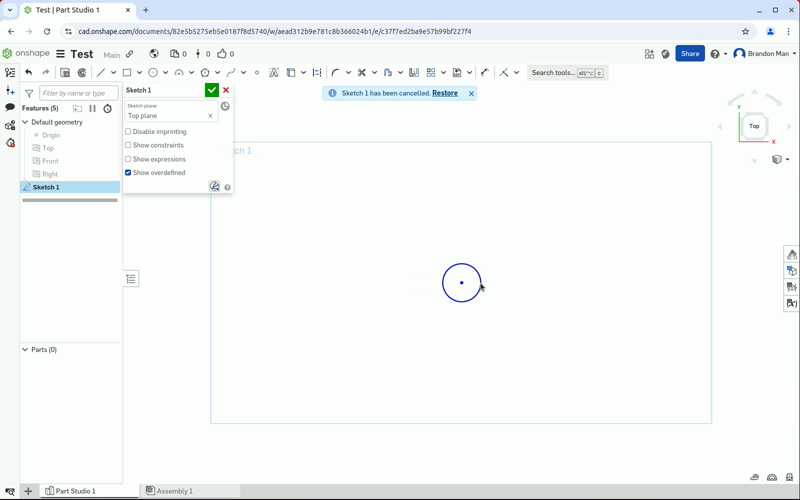
key(c)
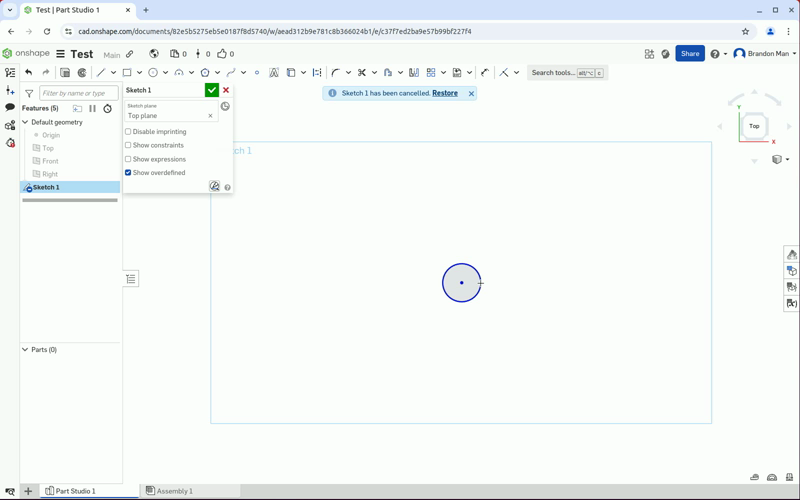
key_down(shift)
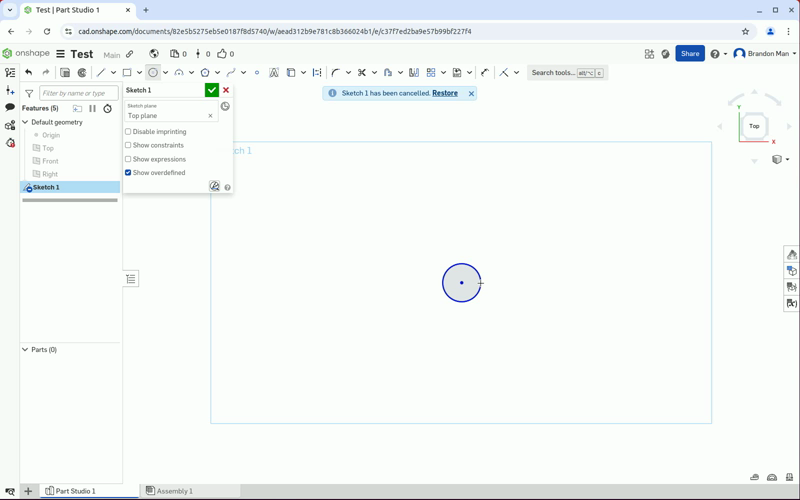
mouse_move(461, 282)
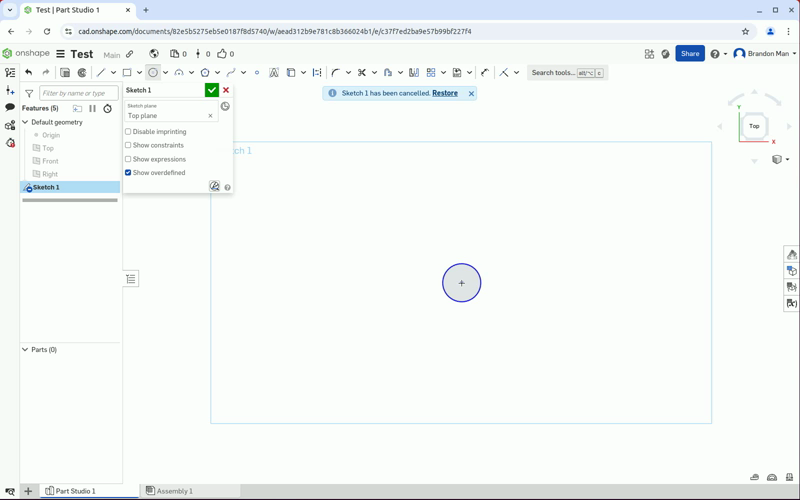
click(461, 282)
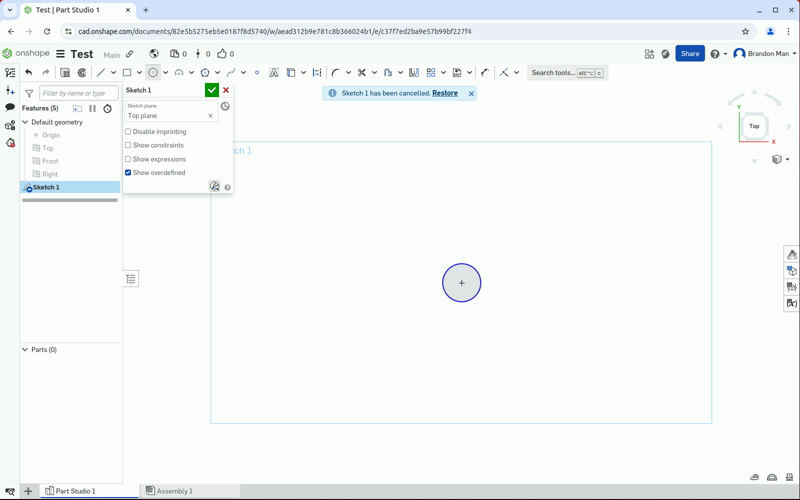
key_up(shift)
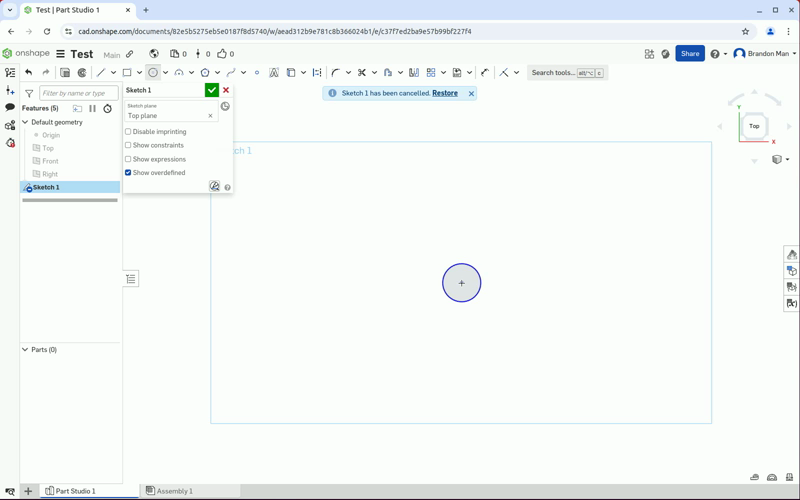
mouse_move(475, 282)
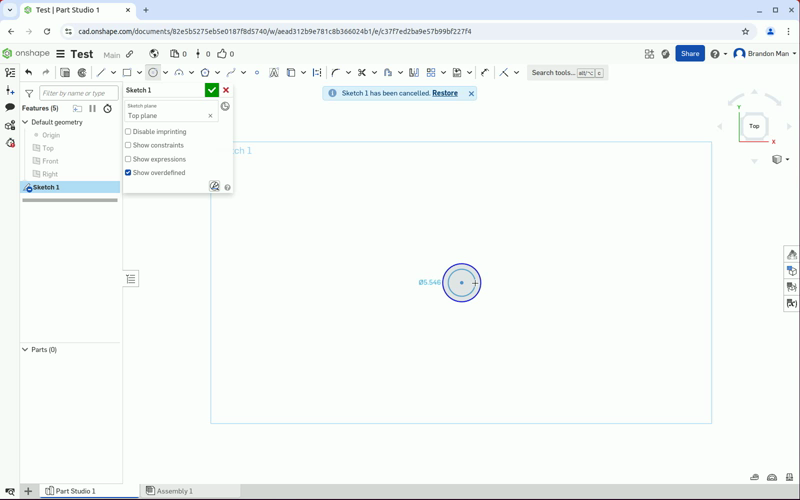
click(475, 282)
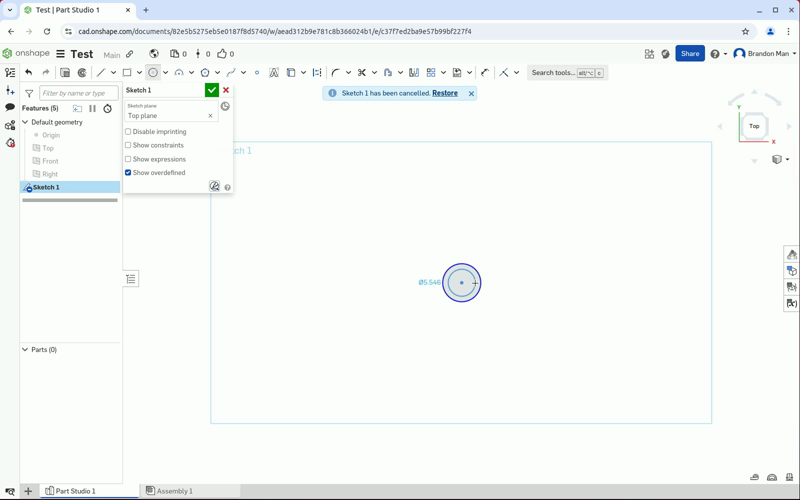
key(esc)
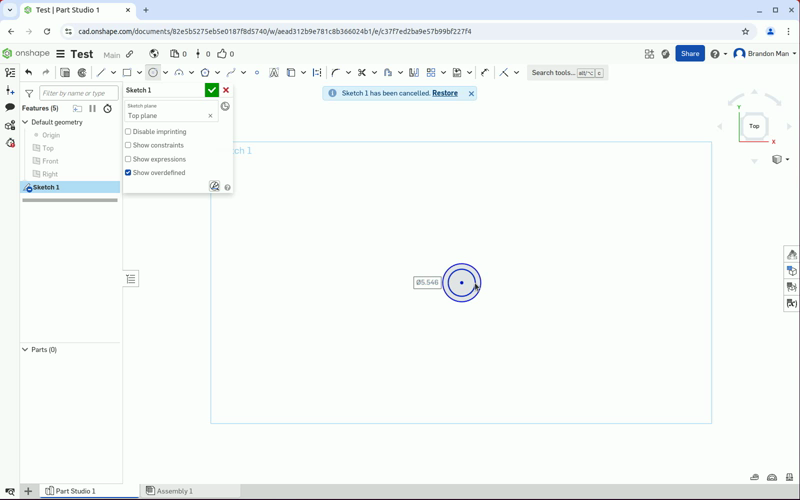
mouse_move(451, 296)
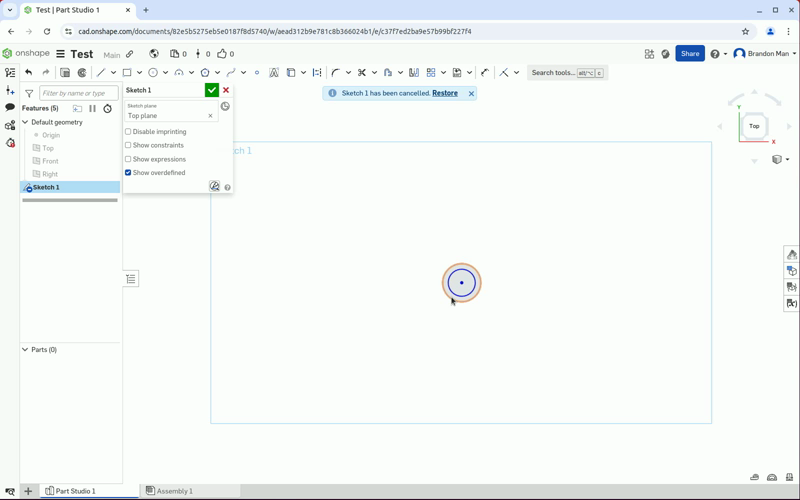
scroll(6)
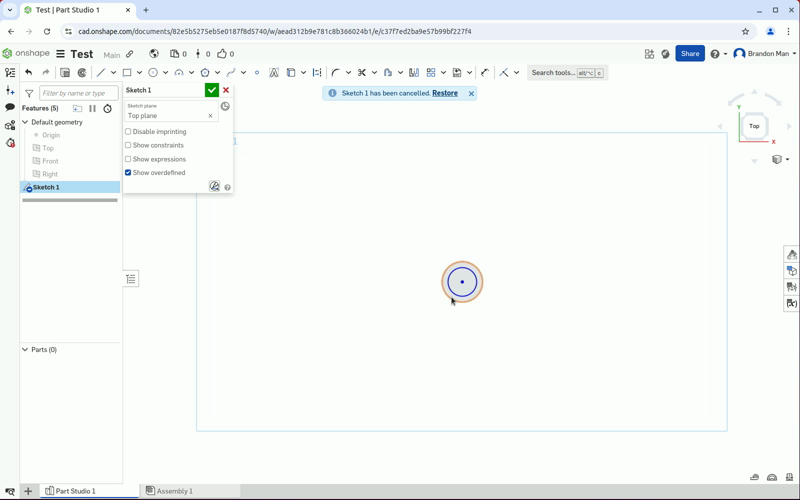
scroll(6)
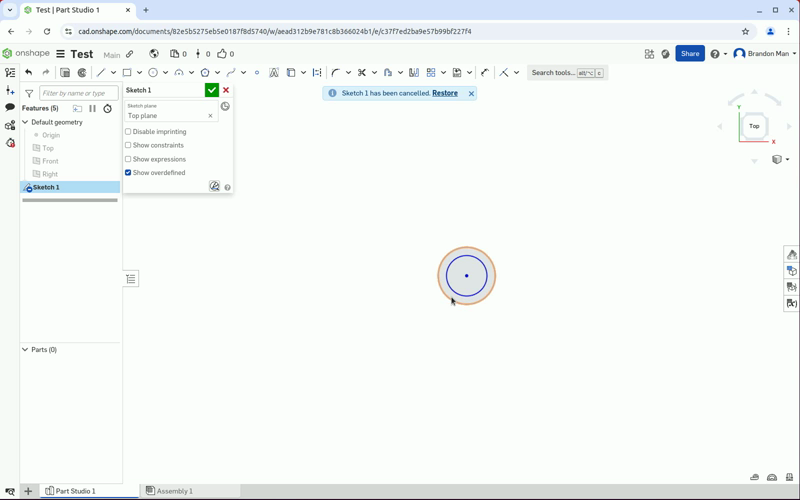
scroll(6)
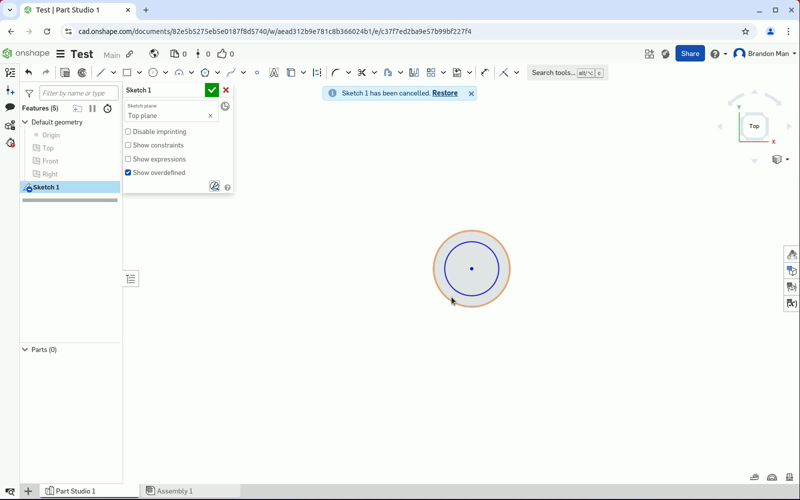
scroll(6)
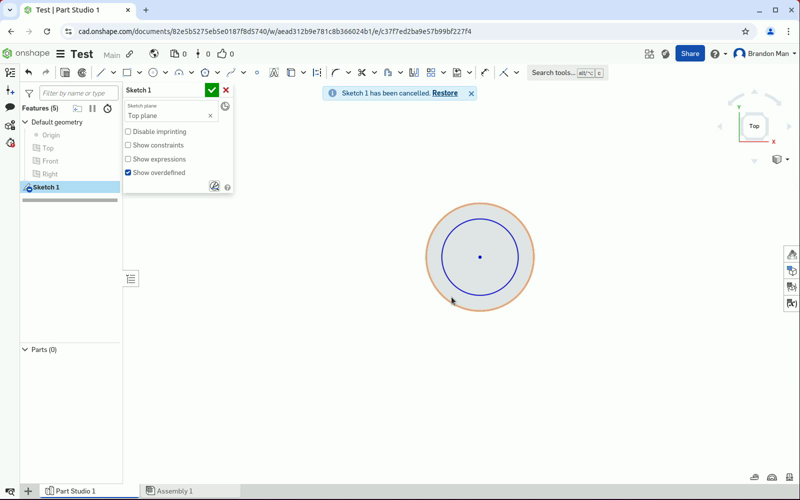
scroll(6)
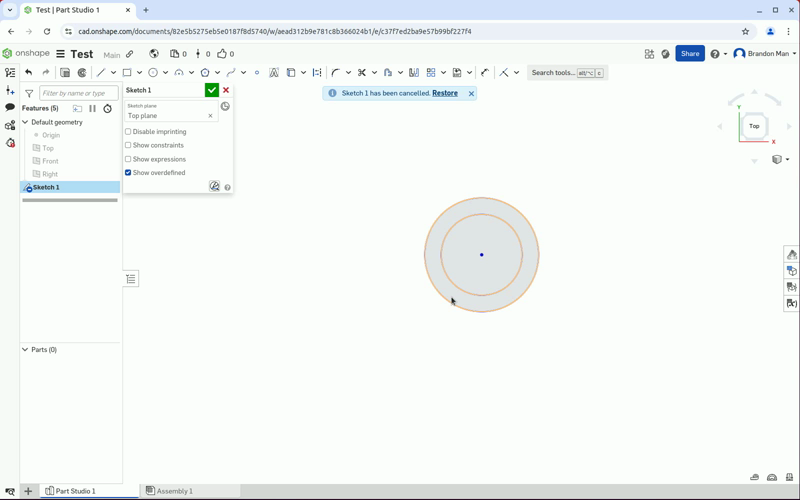
scroll(6)
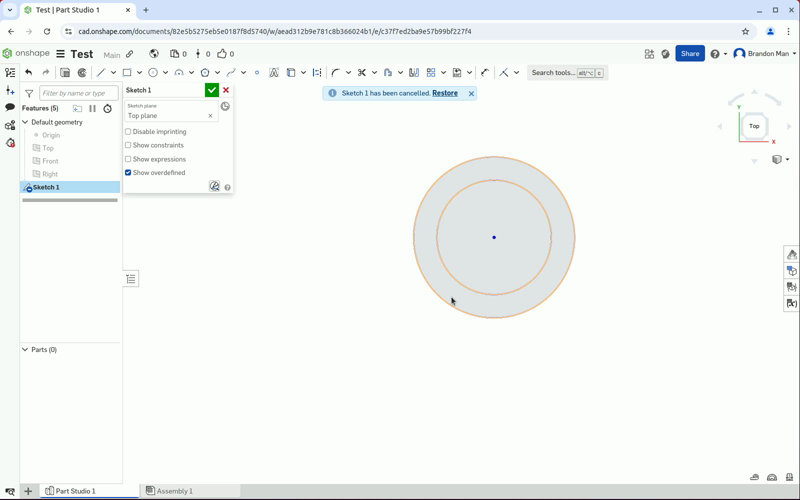
scroll(6)
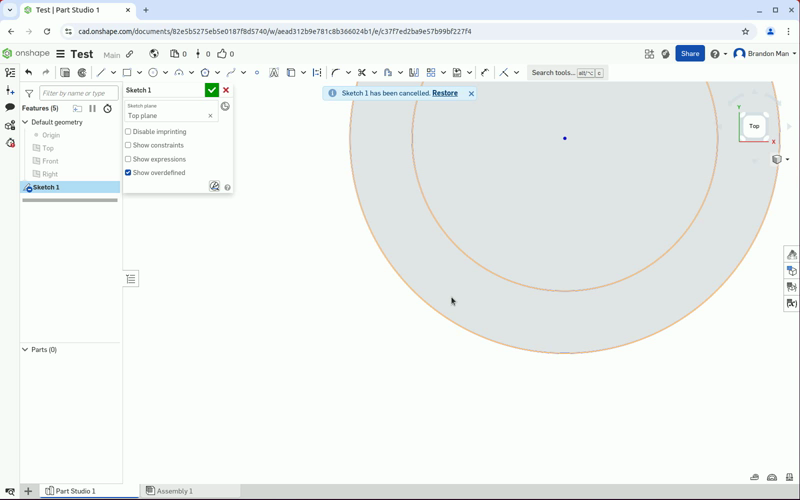
click(451, 296)
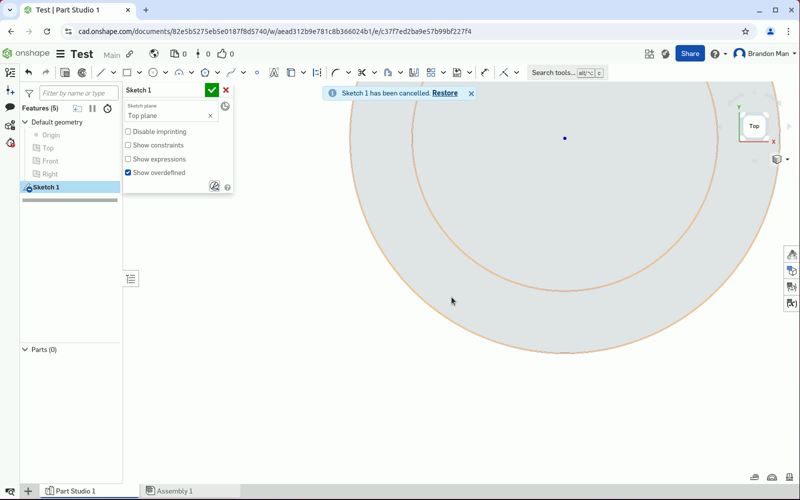
scroll(-6)
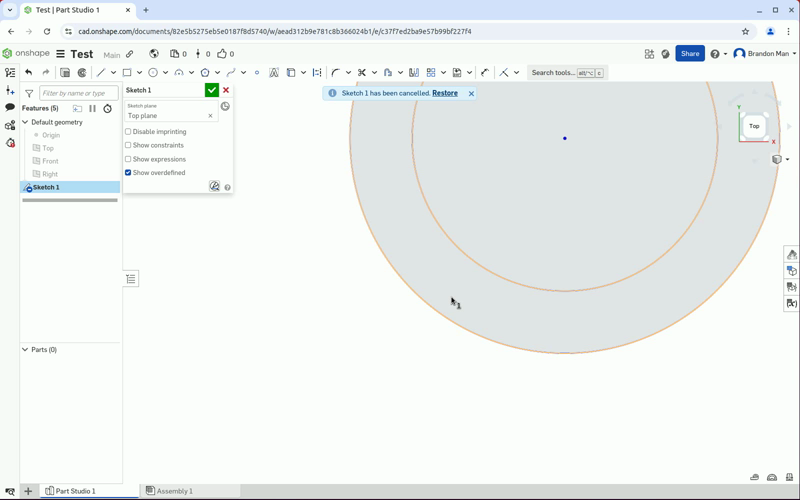
scroll(-6)
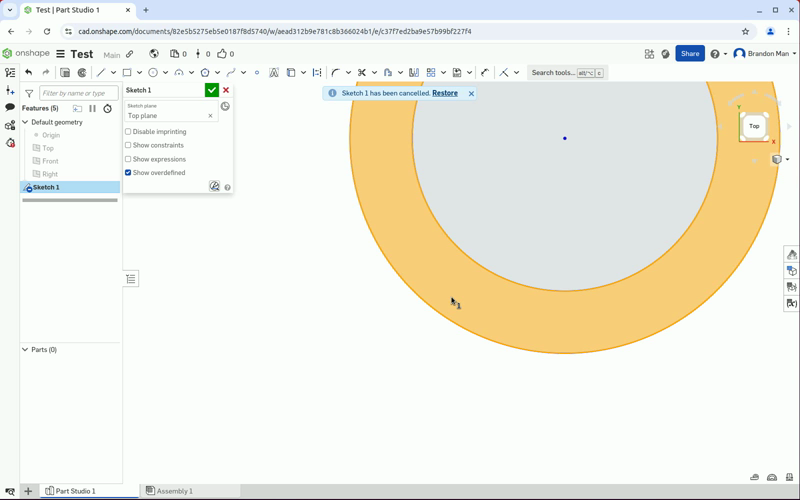
scroll(-6)
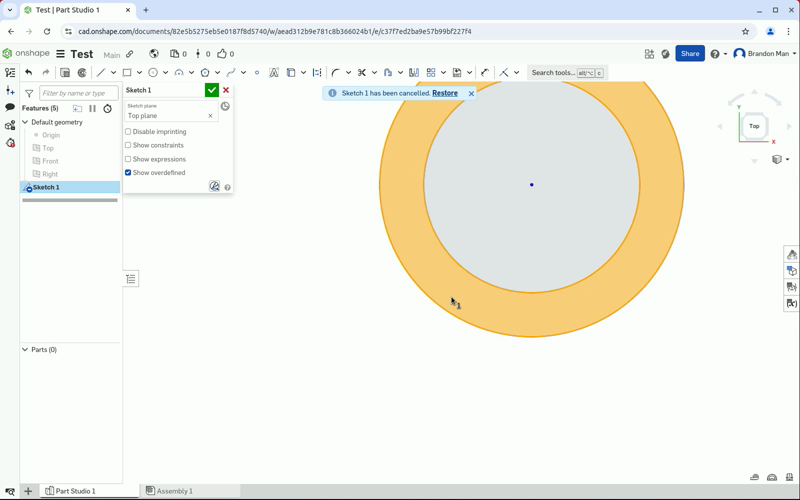
scroll(-6)
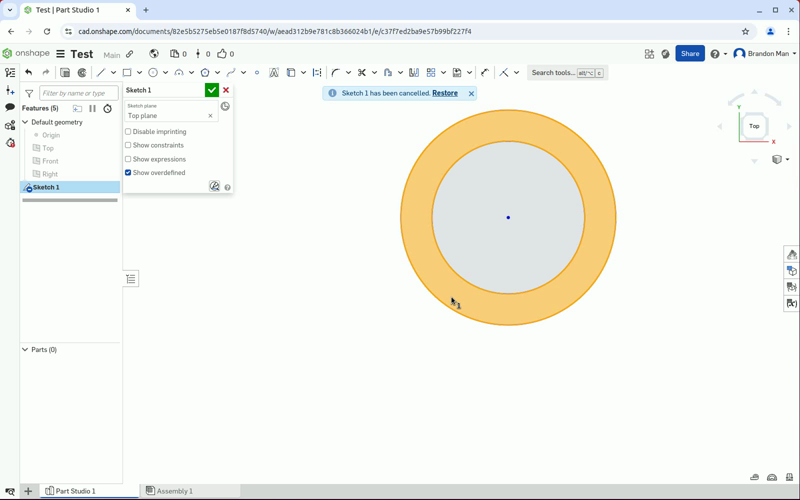
scroll(-6)
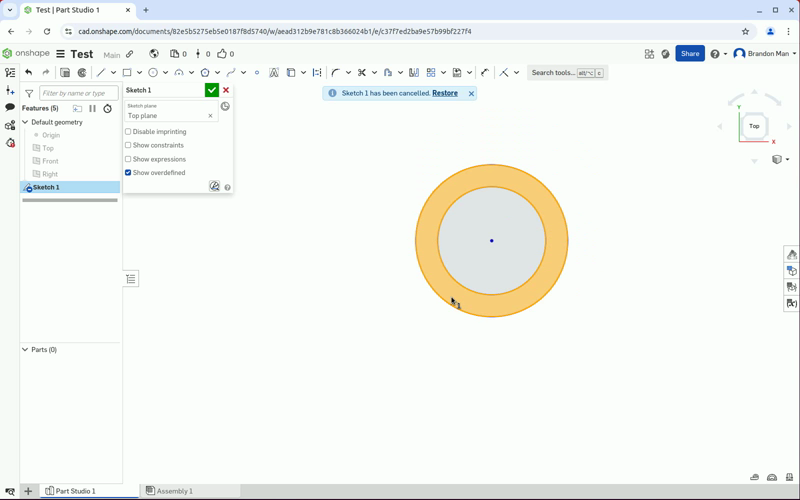
scroll(-6)
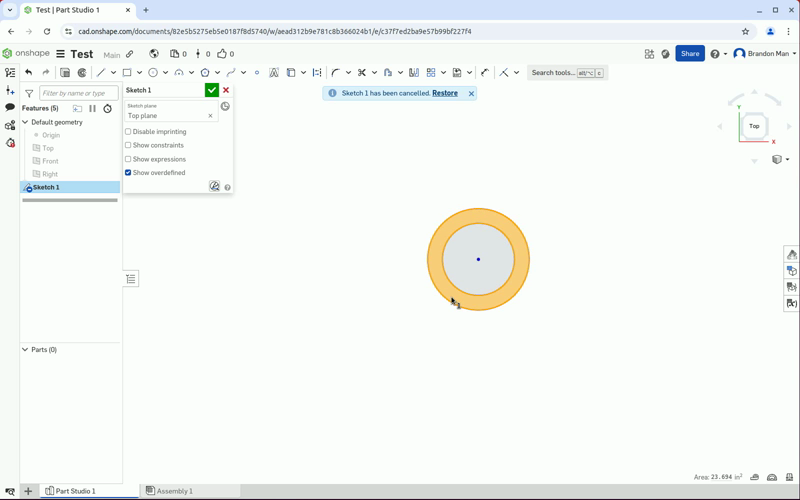
scroll(-6)
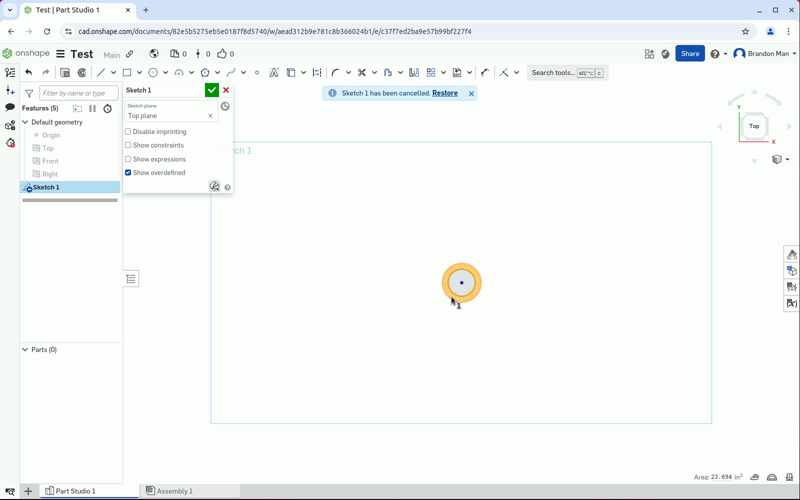
mouse_move(73, 352)
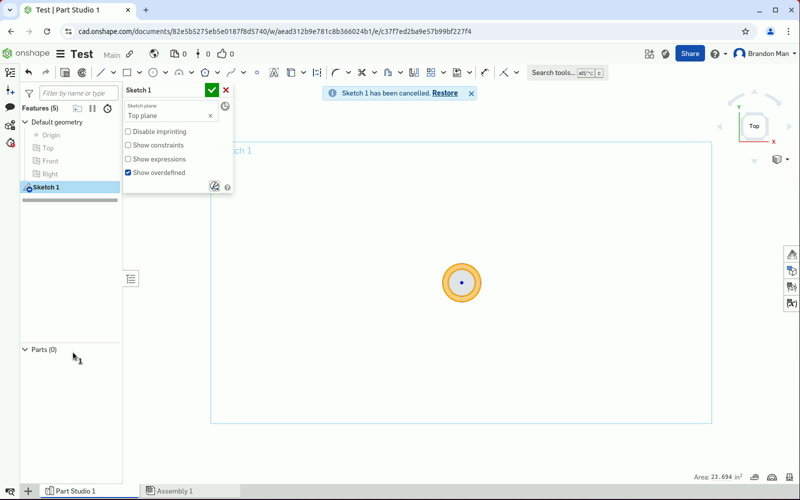
key(shift+y)
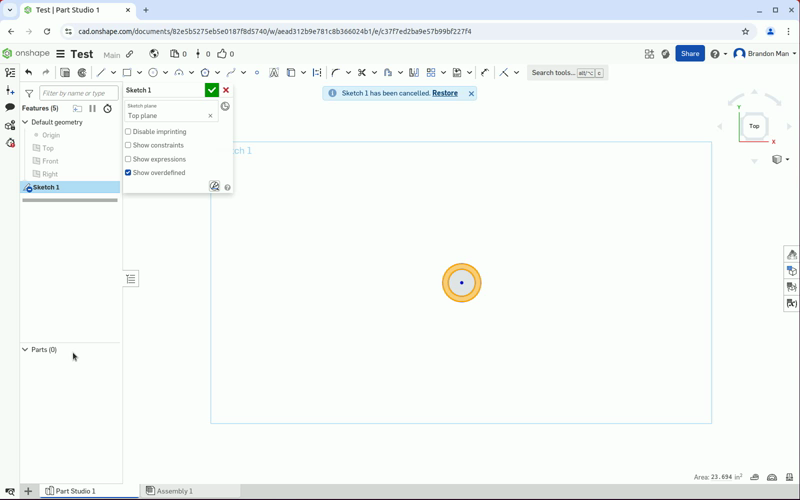
key(shift+e)
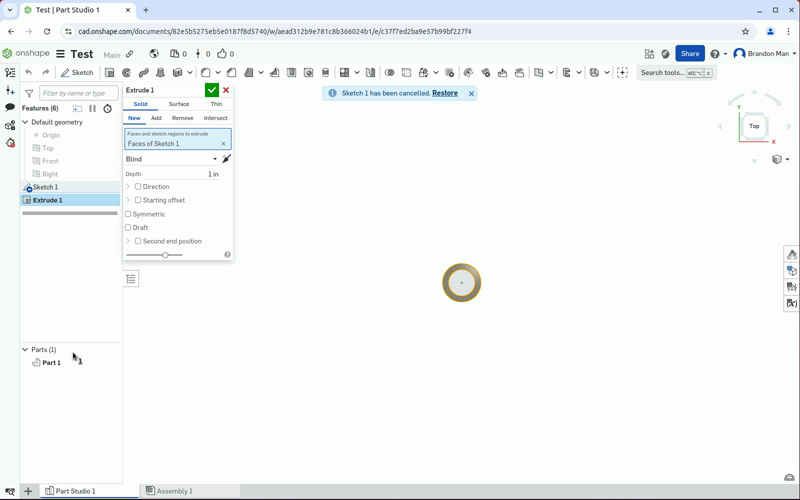
mouse_move(143, 106)
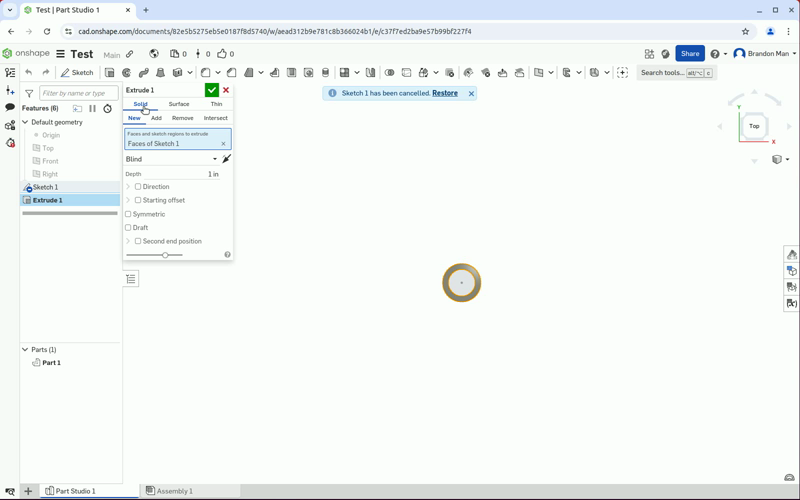
click(143, 106)
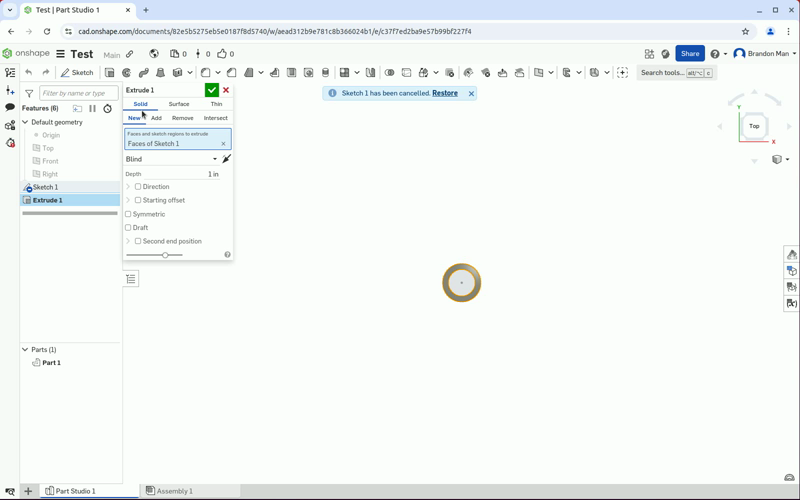
mouse_move(137, 120)
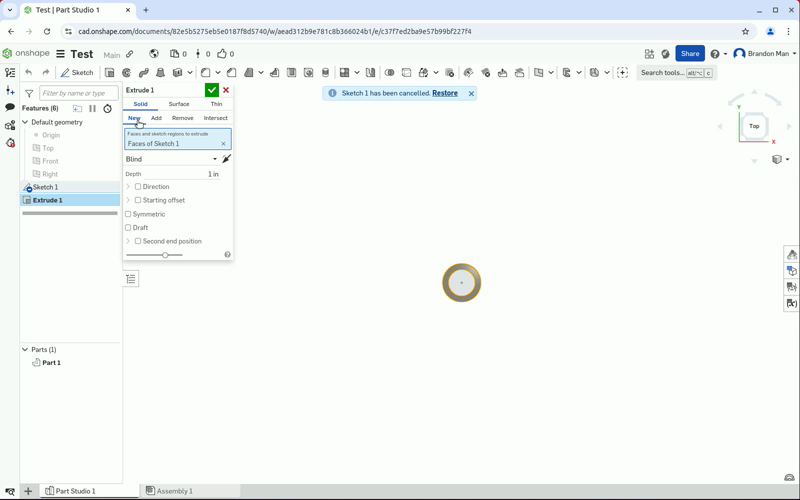
click(137, 120)
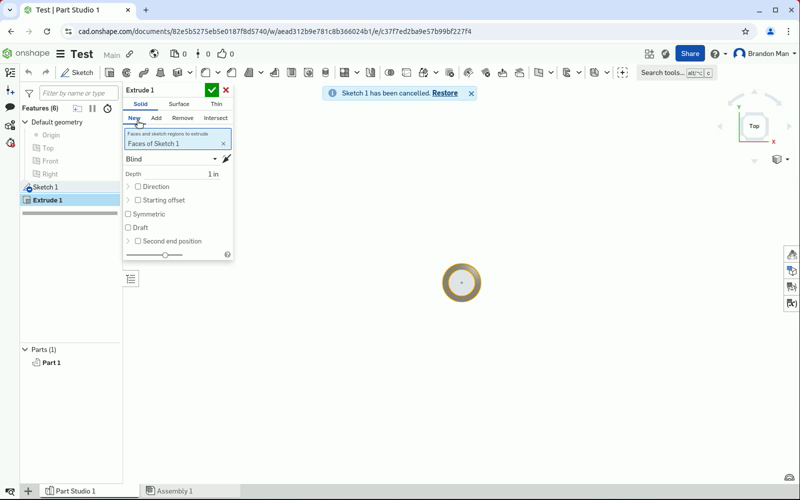
key(tab, 4)
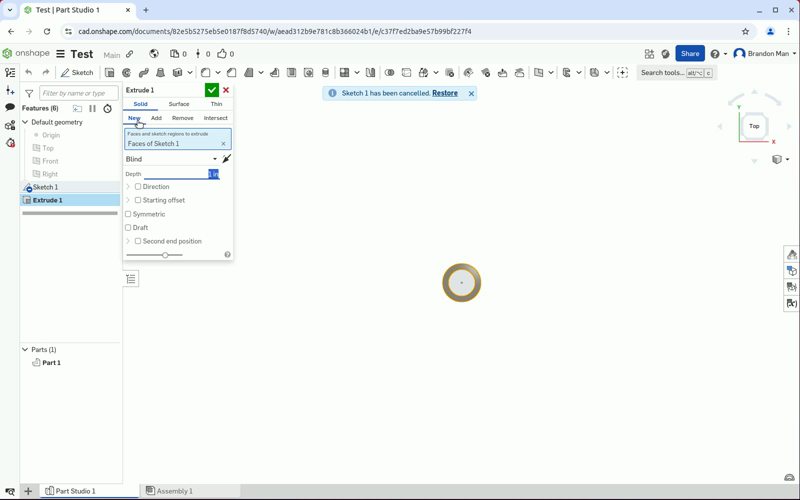
text(2.166)
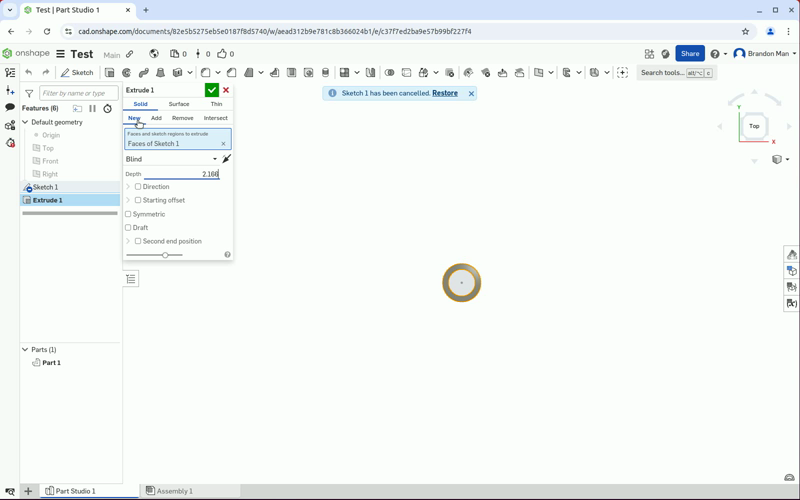
key(enter)
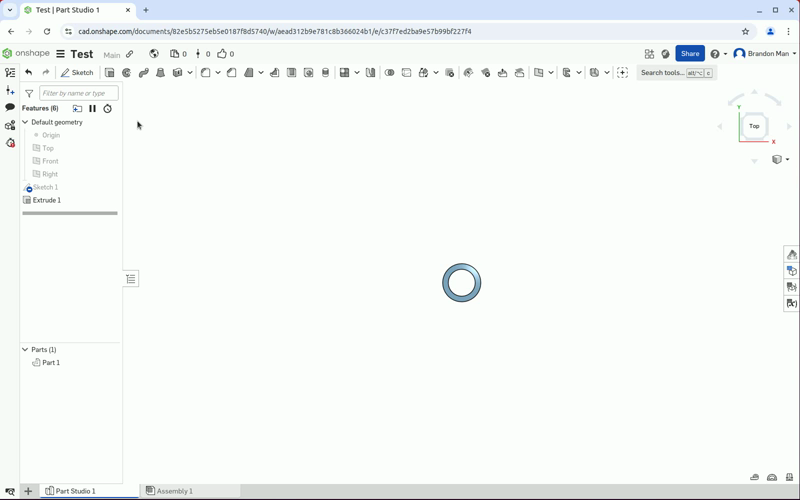
key(shift+h)
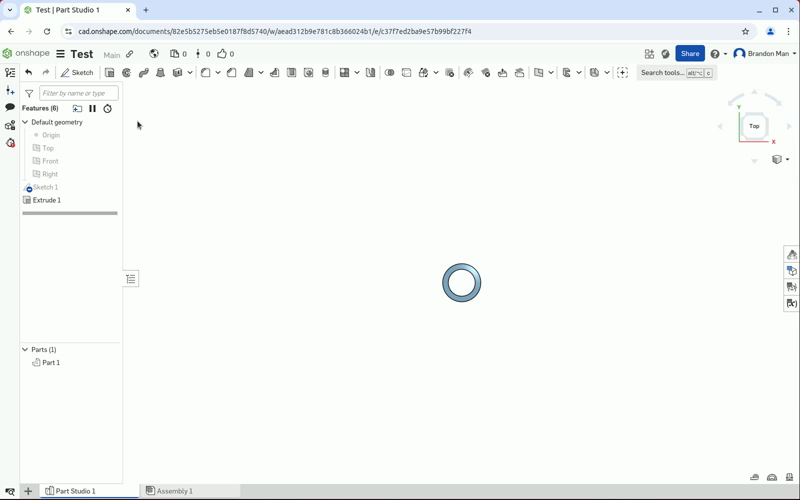
key(shift+h)
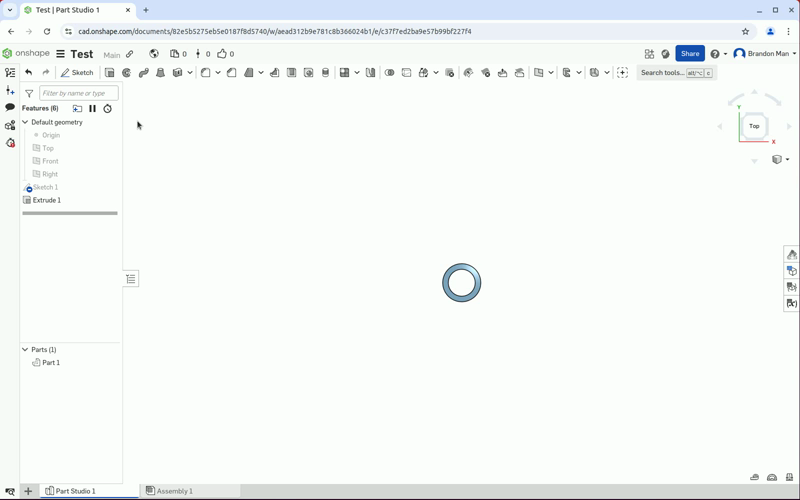
mouse_move(73, 189)
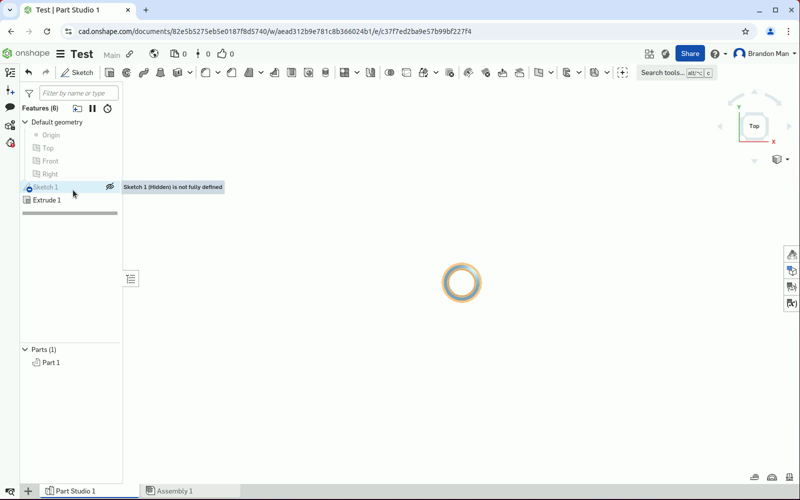
click(73, 189)
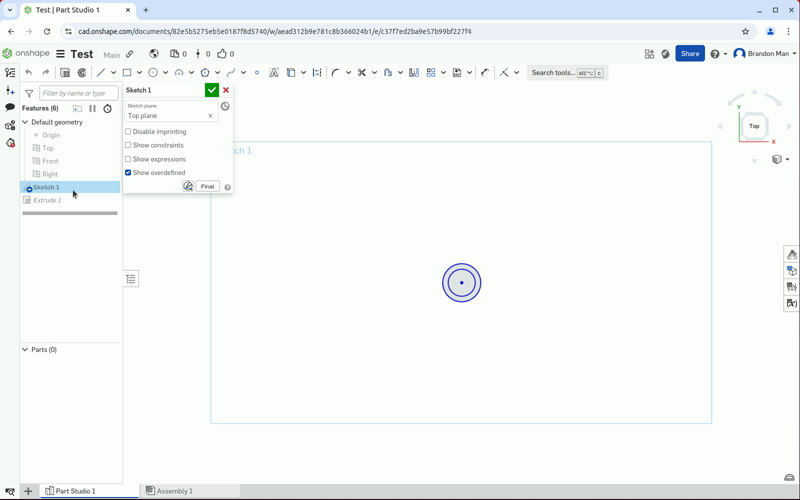
mouse_move(229, 92)
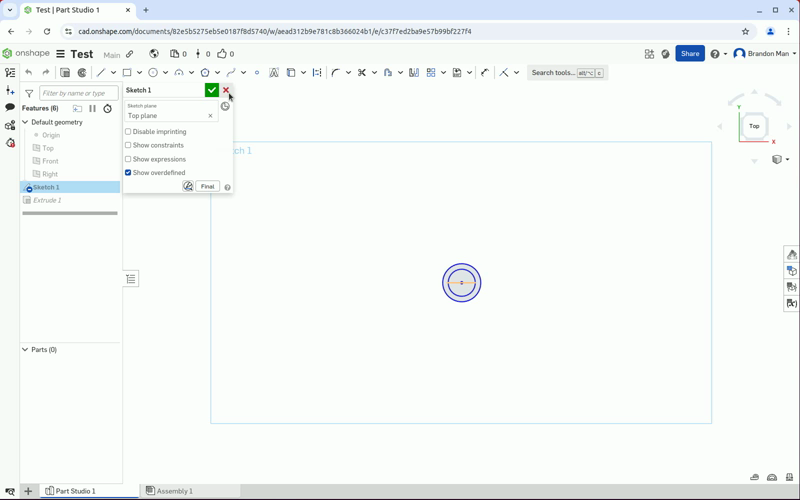
click(229, 92)
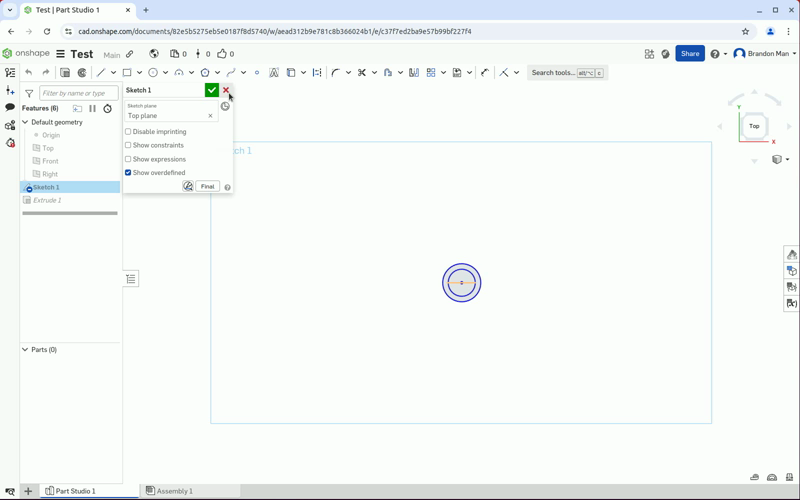
key(shift+s)
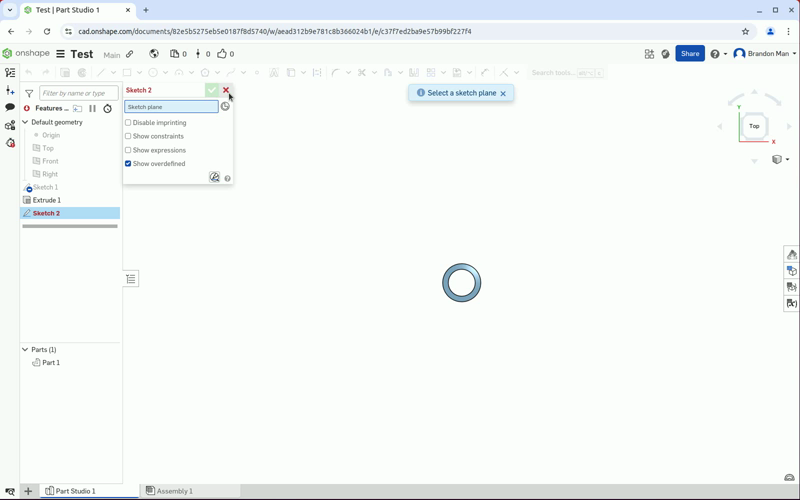
mouse_move(73, 150)
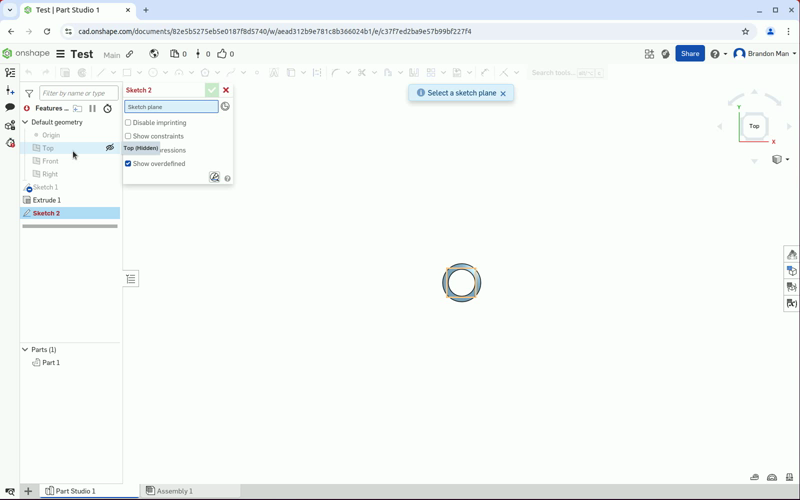
click(73, 150)
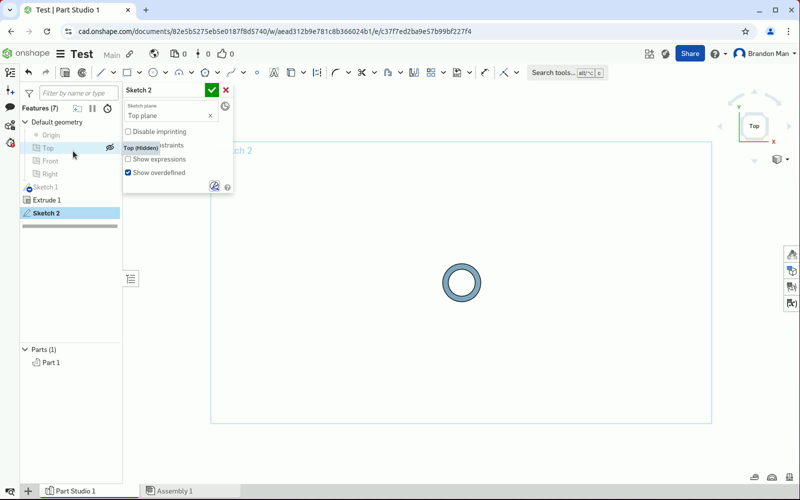
mouse_move(73, 352)
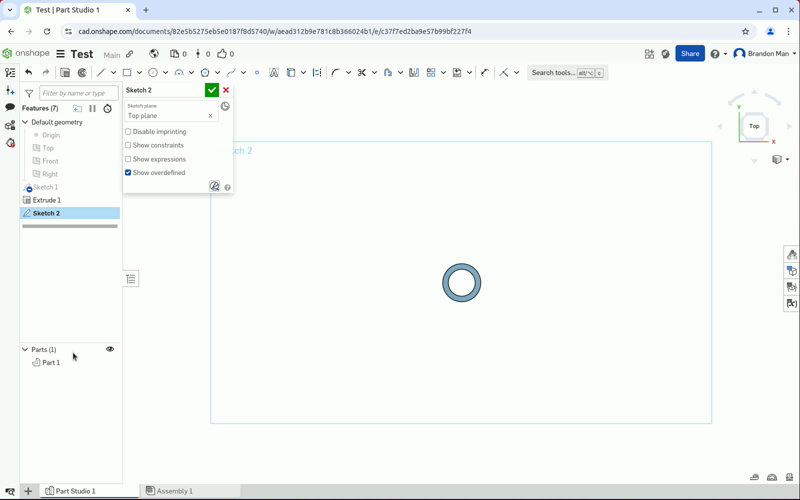
key(y)
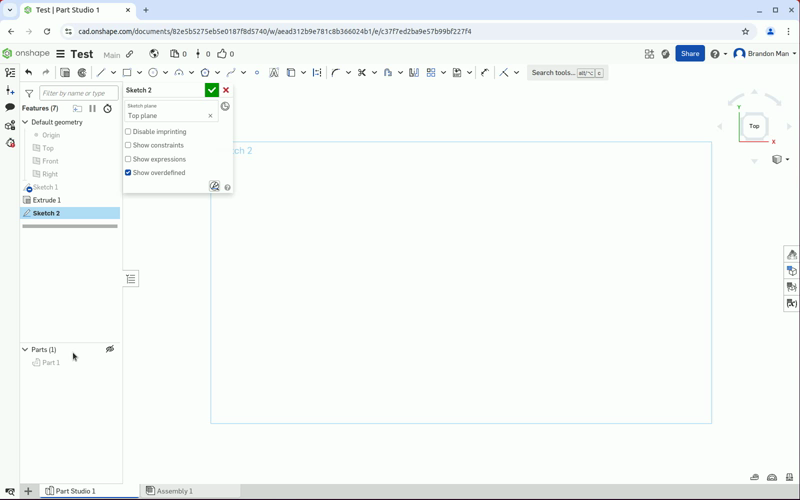
key(c)
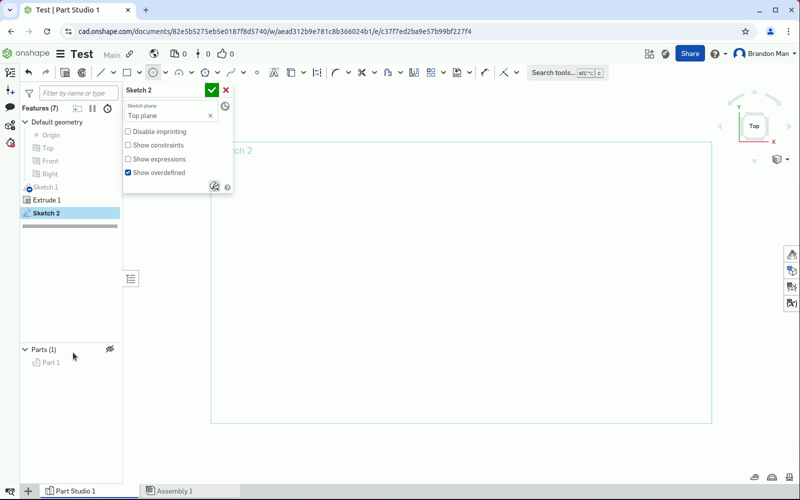
key_down(shift)
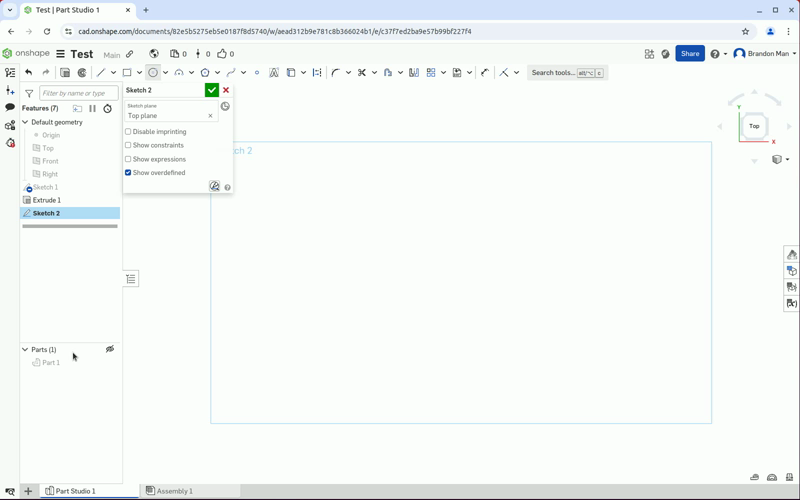
mouse_move(461, 282)
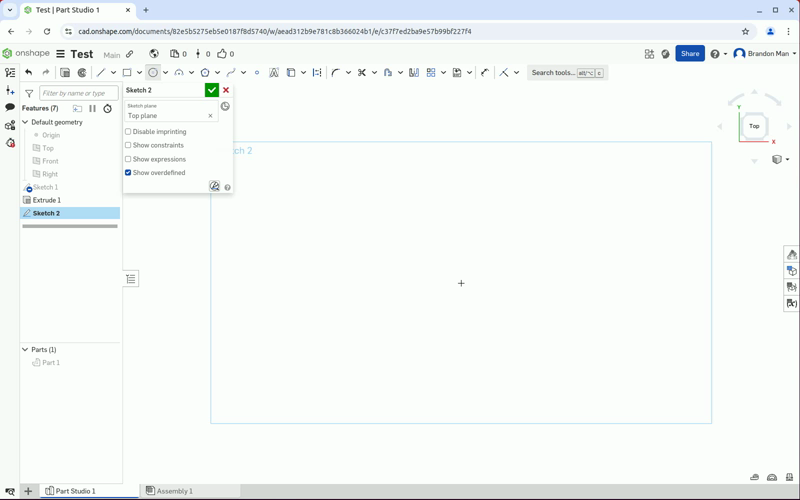
click(461, 282)
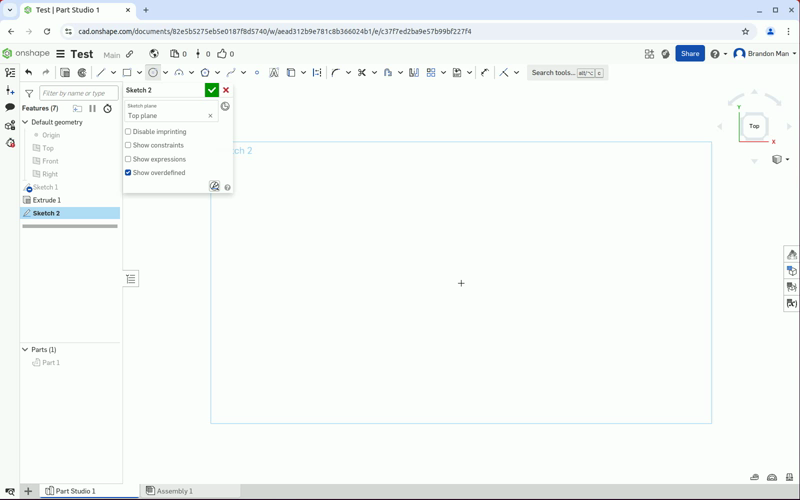
key_up(shift)
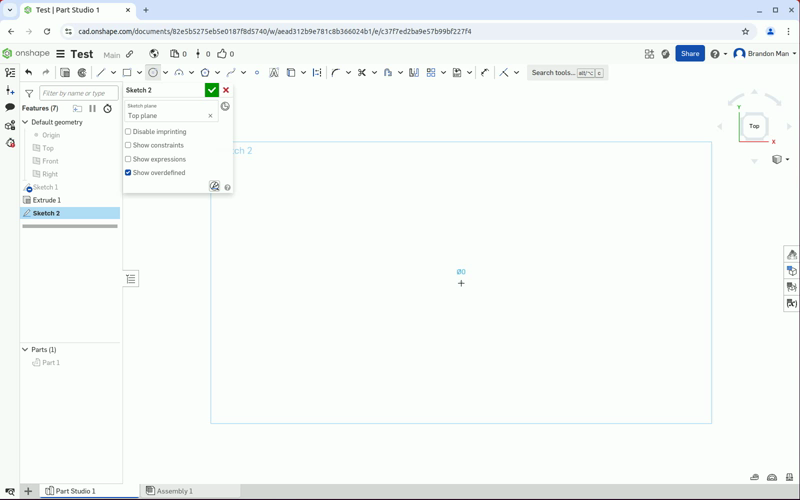
mouse_move(474, 282)
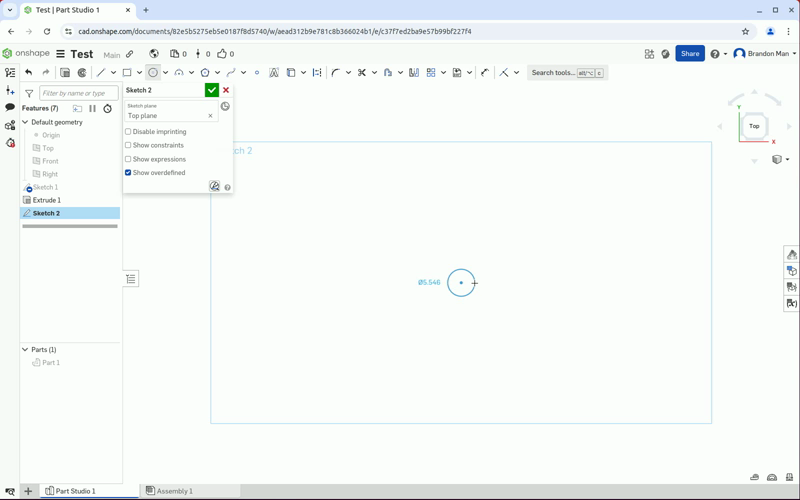
click(474, 282)
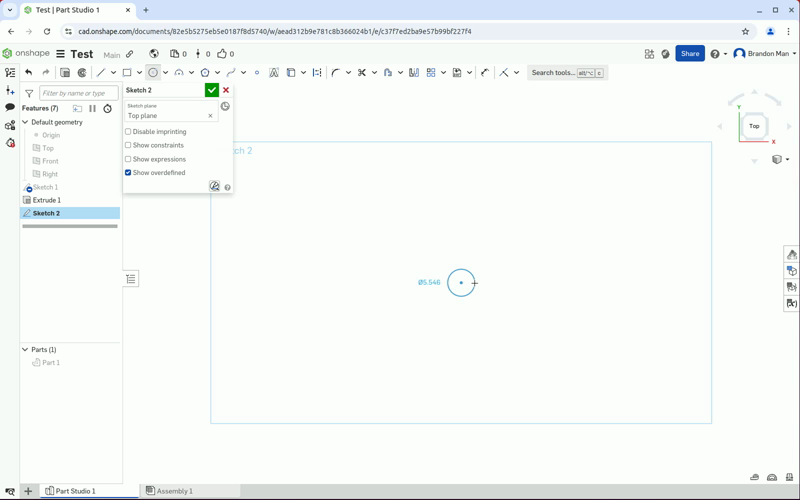
key(esc)
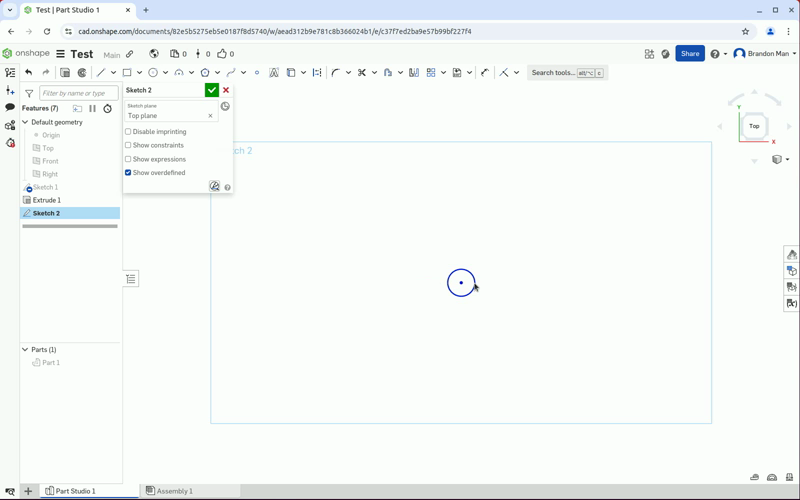
mouse_move(452, 276)
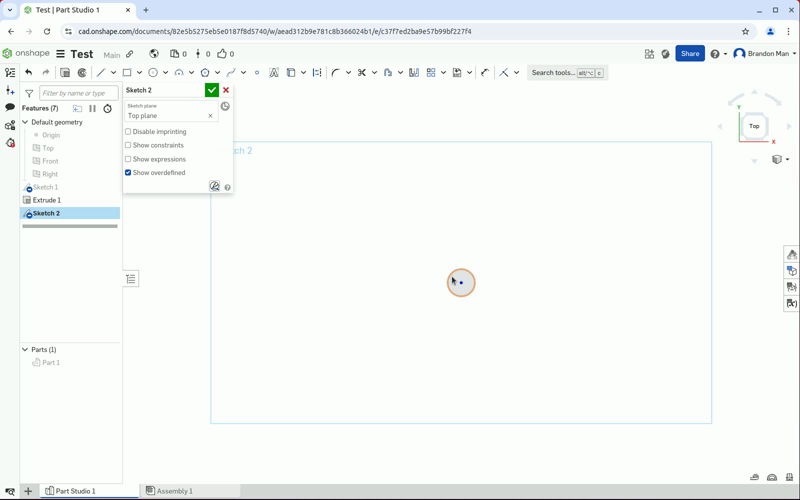
scroll(6)
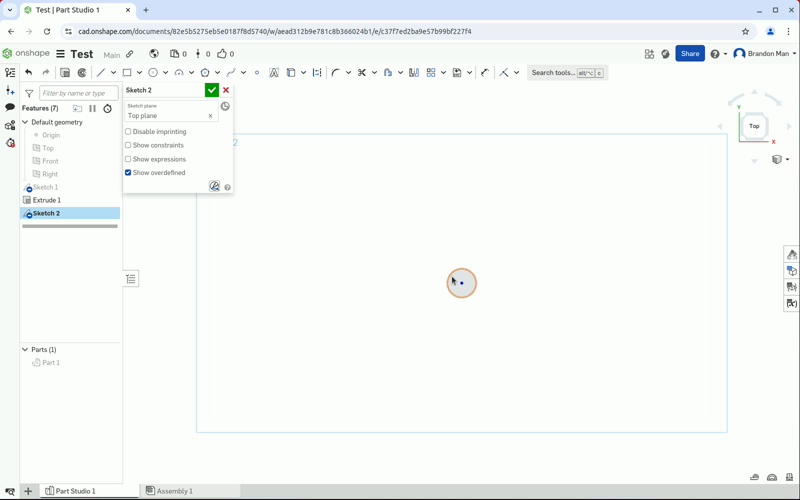
scroll(6)
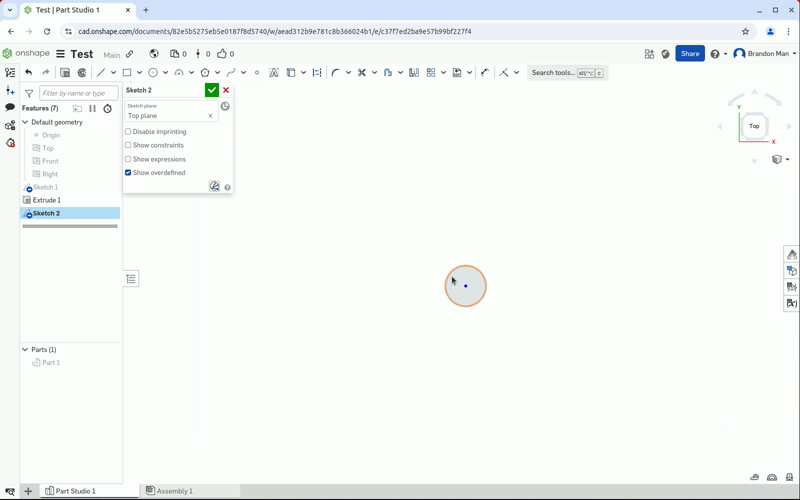
scroll(6)
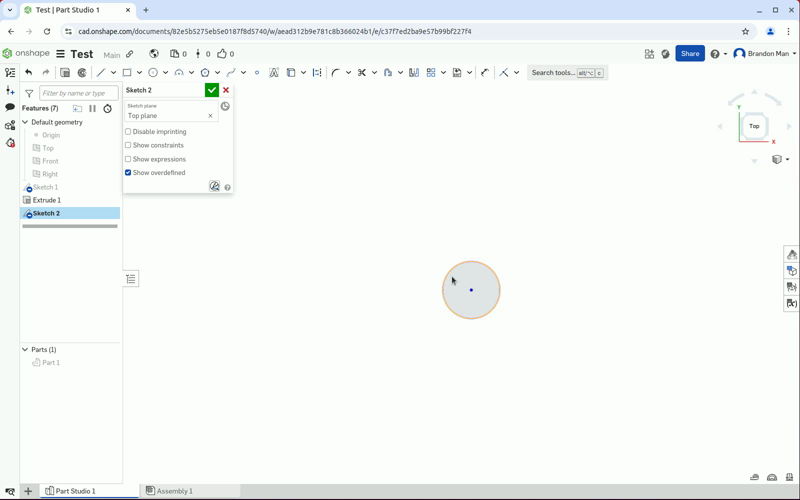
scroll(6)
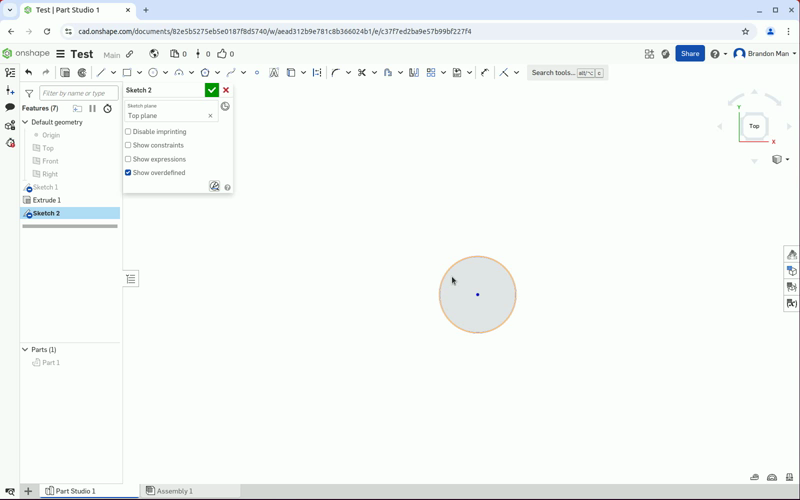
scroll(6)
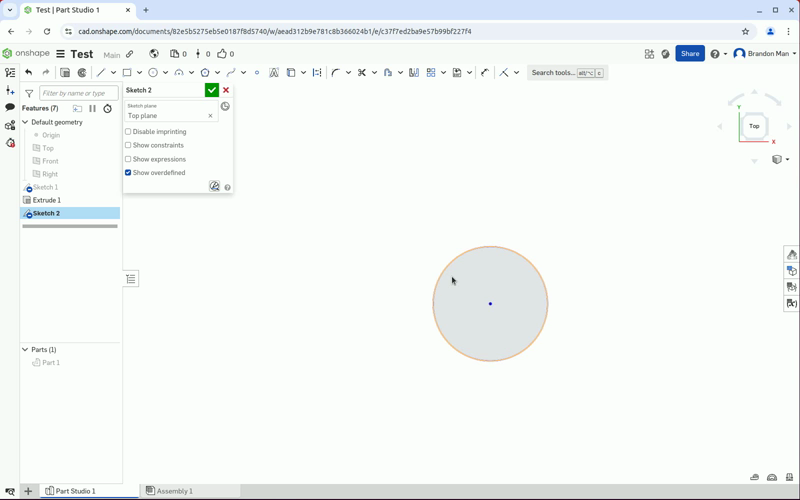
scroll(6)
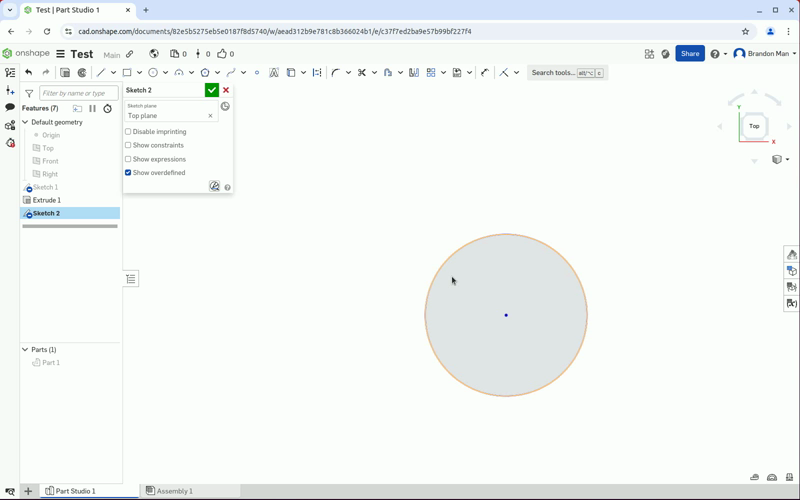
scroll(6)
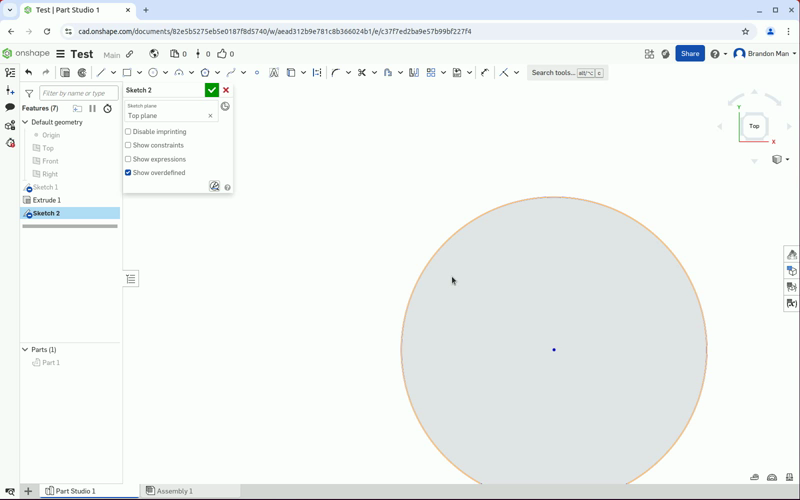
click(452, 276)
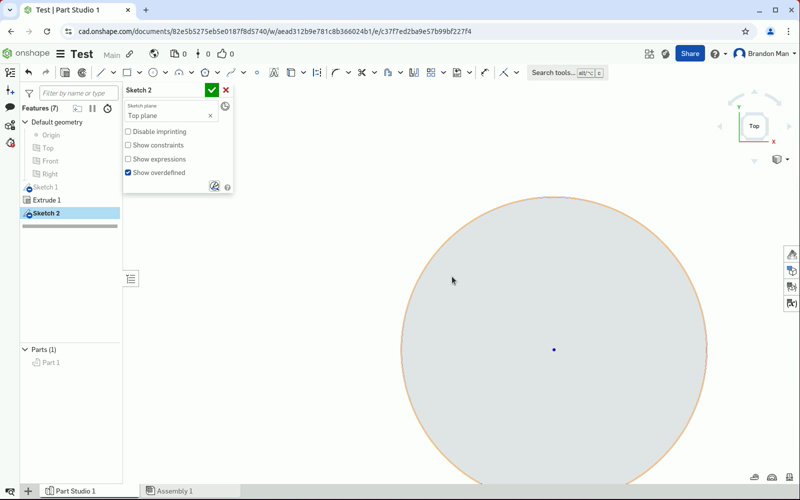
scroll(-6)
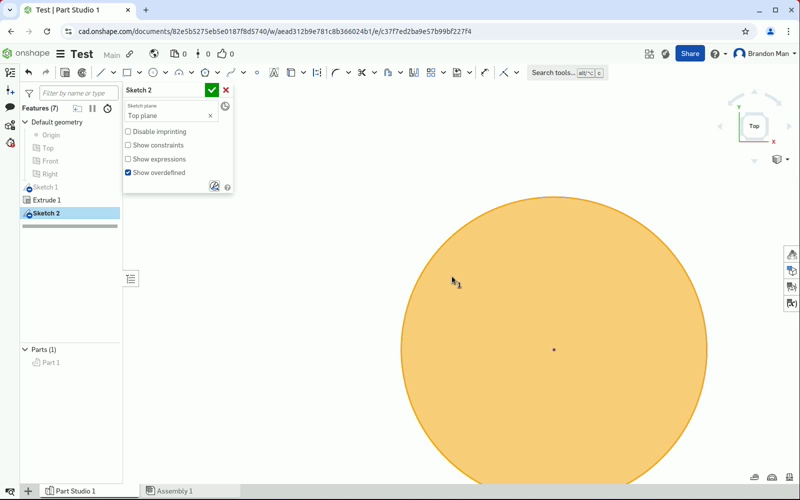
scroll(-6)
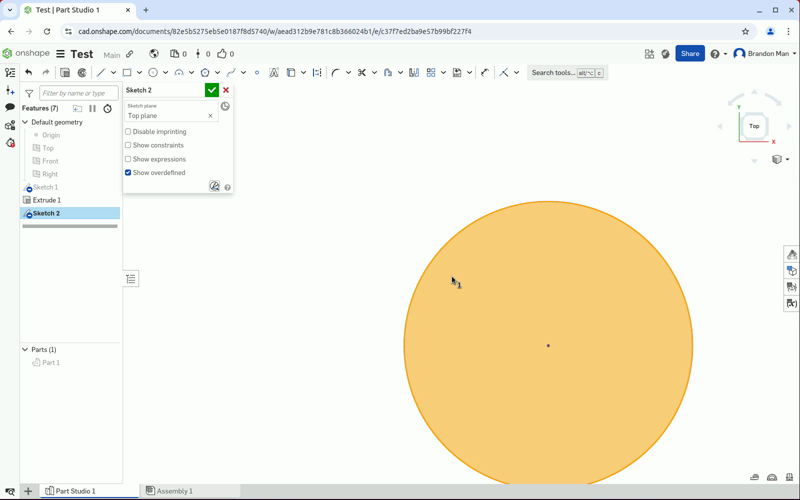
scroll(-6)
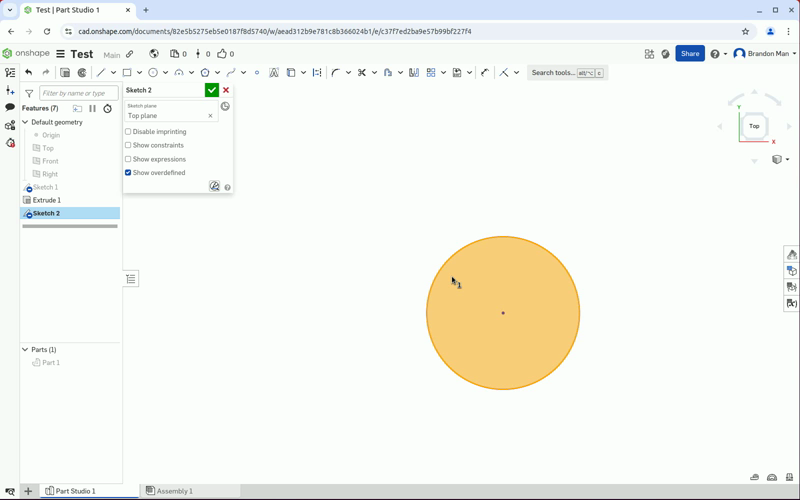
scroll(-6)
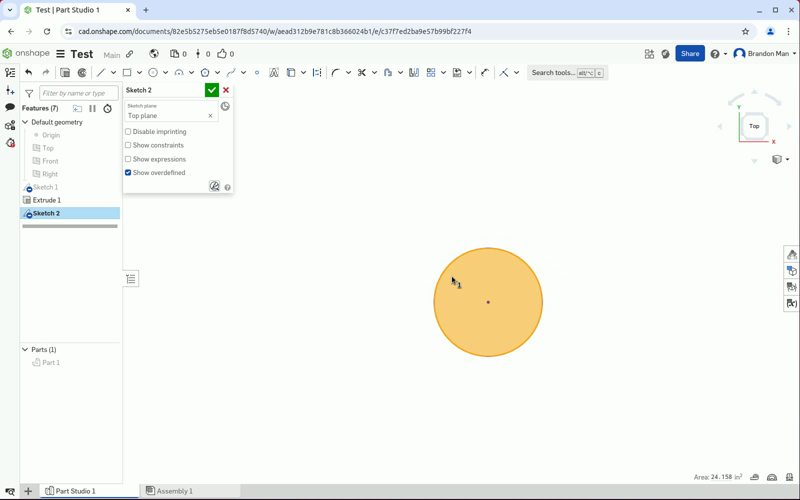
scroll(-6)
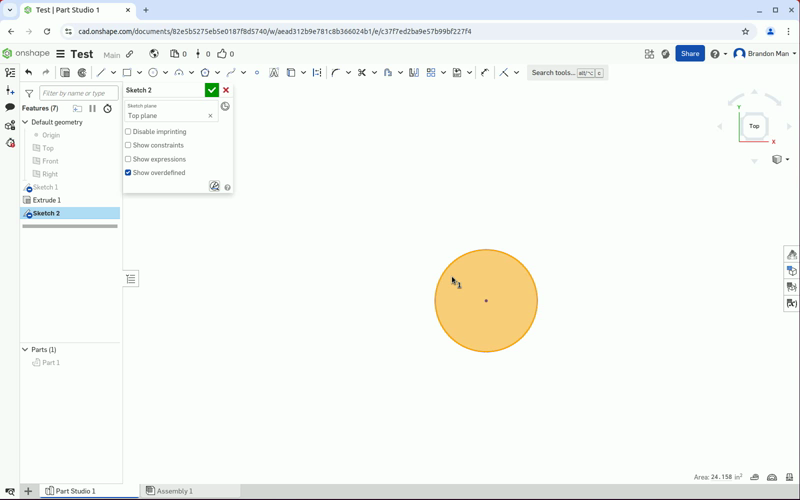
scroll(-6)
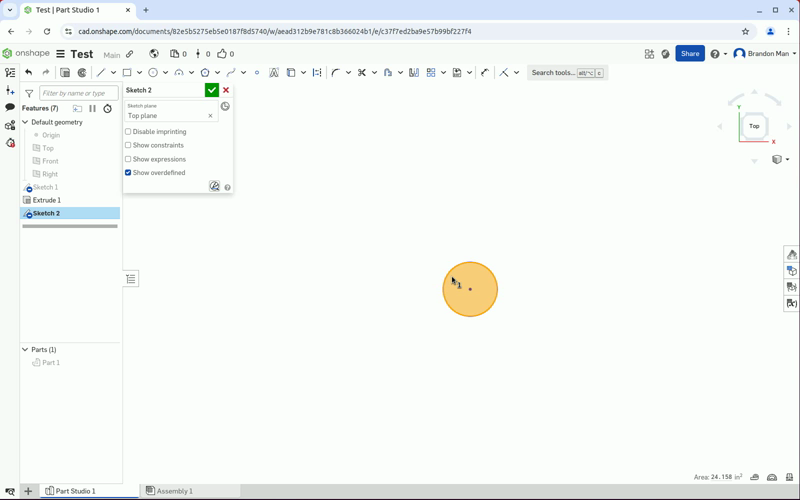
scroll(-6)
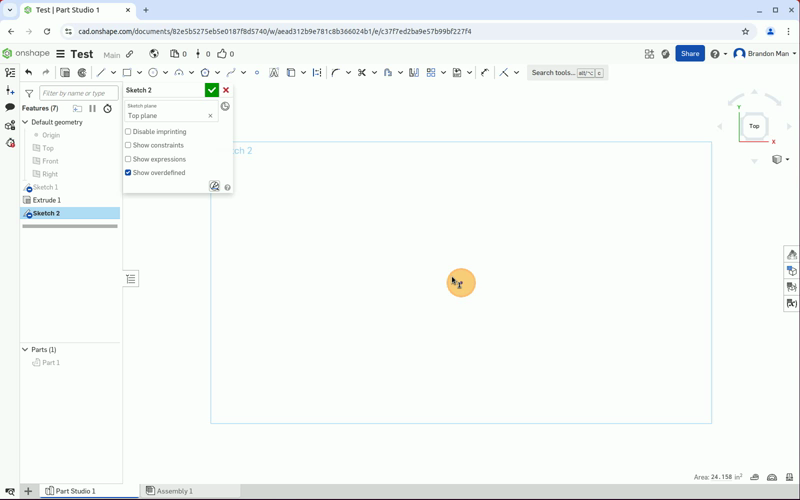
mouse_move(73, 352)
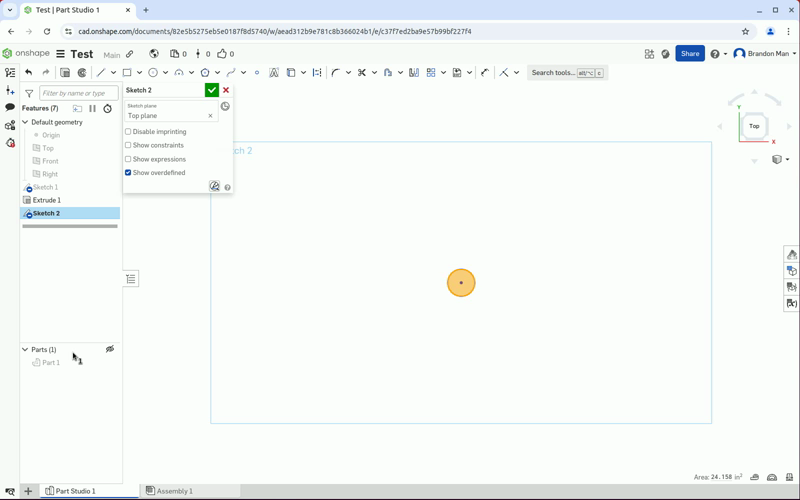
key(shift+y)
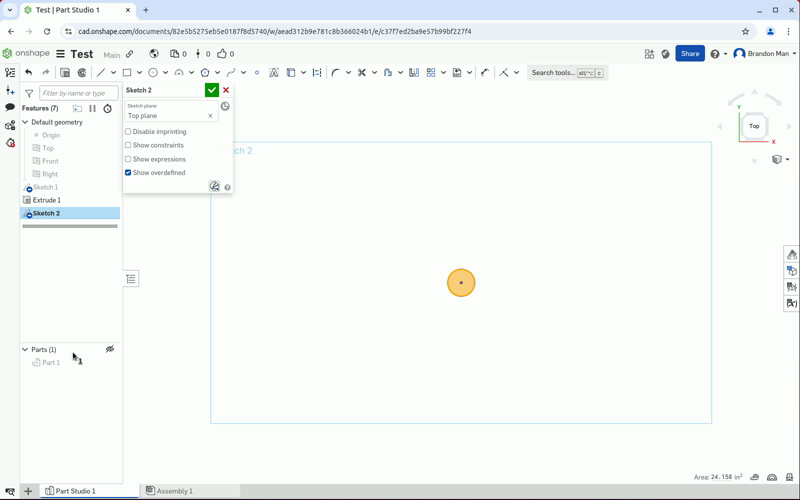
key(shift+e)
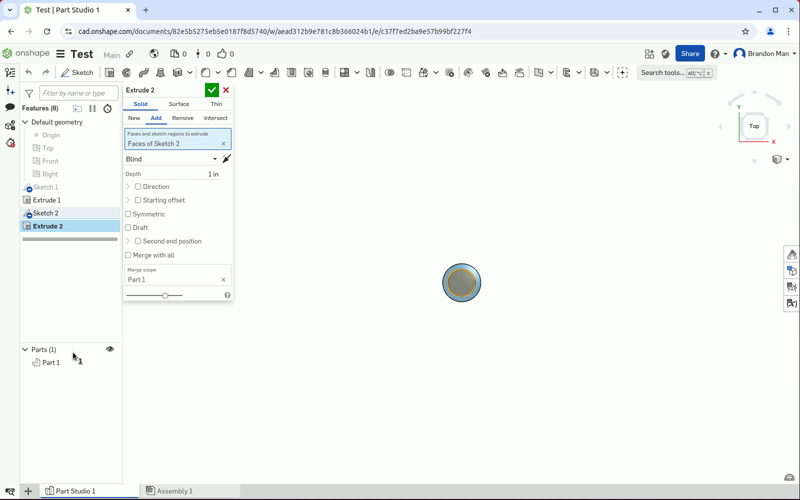
mouse_move(143, 106)
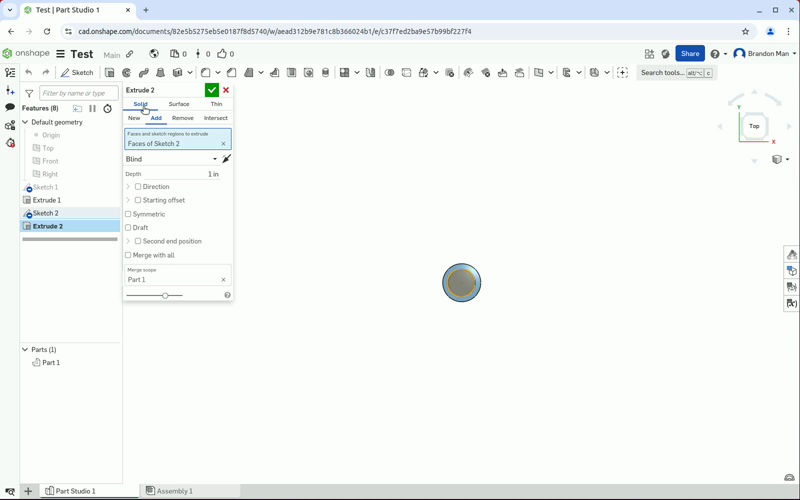
click(143, 106)
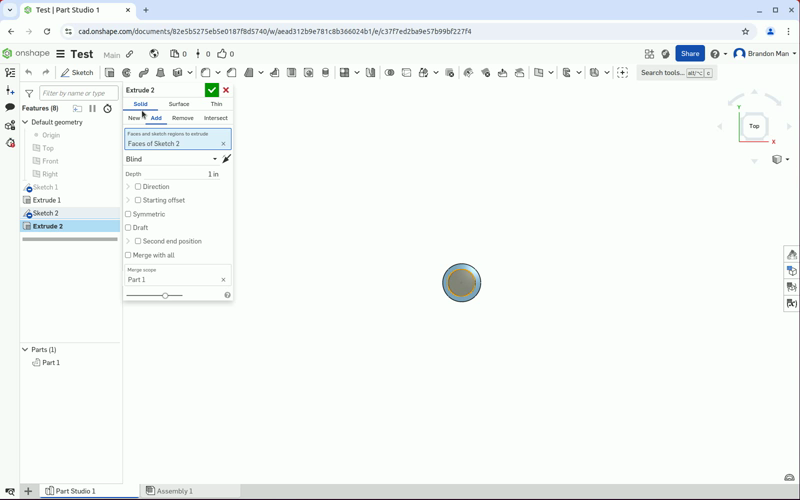
mouse_move(137, 120)
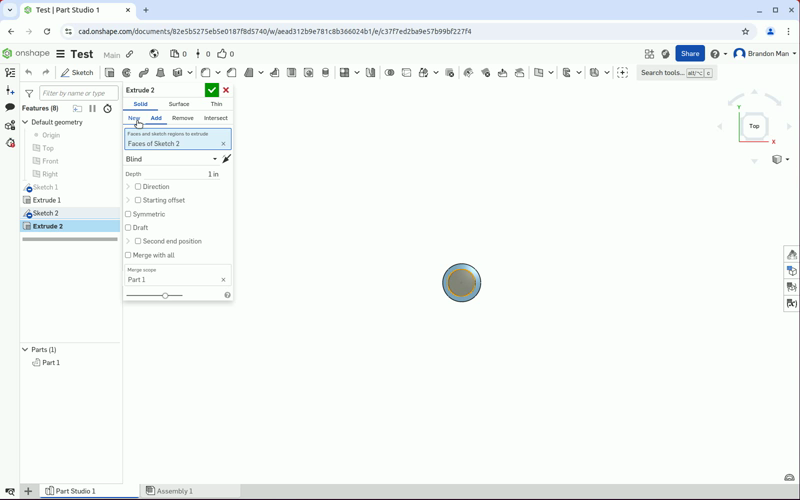
click(137, 120)
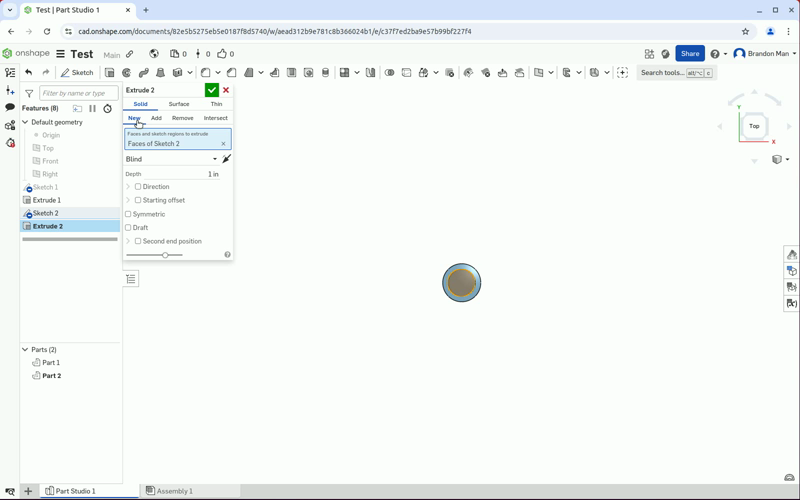
key(tab, 4)
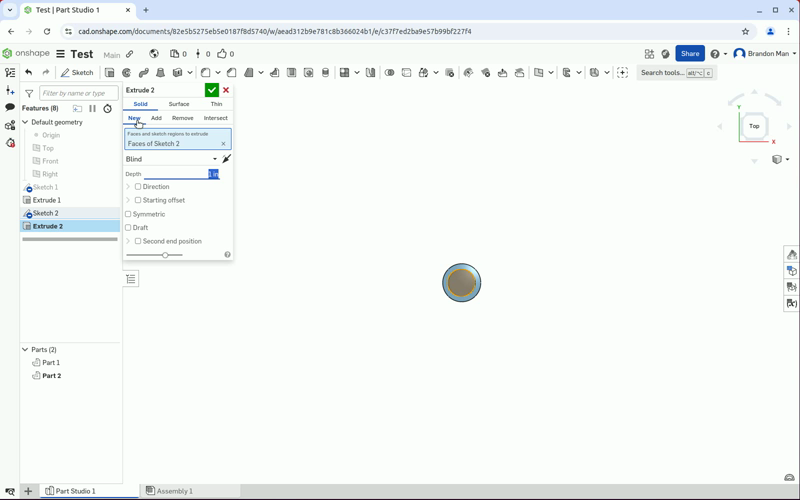
text(2.166)
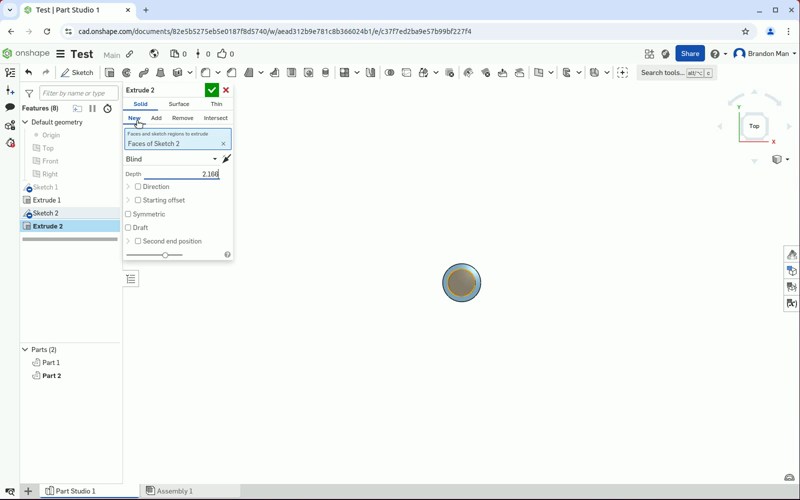
key(enter)
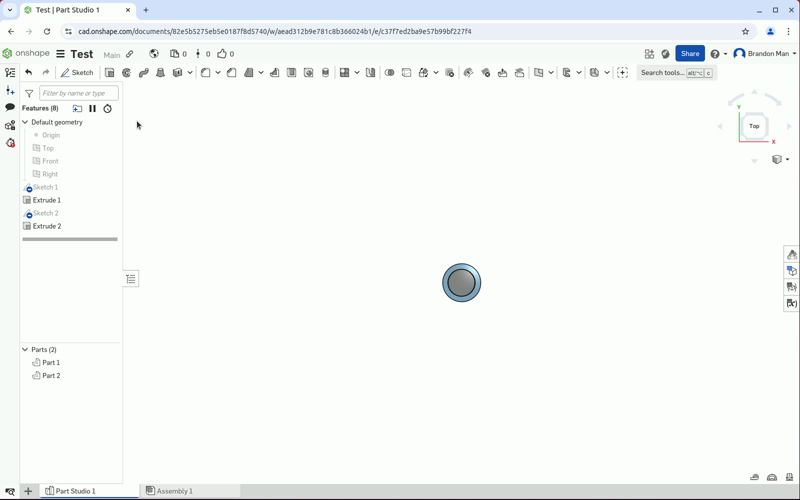
key(shift+h)
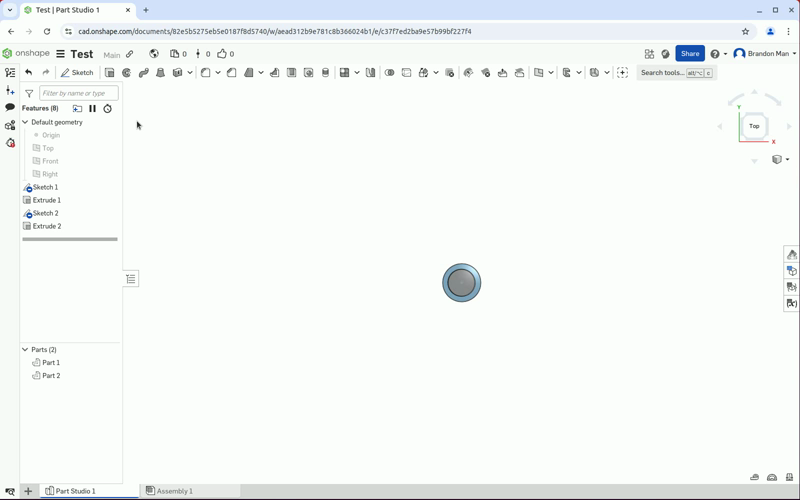
key(shift+h)
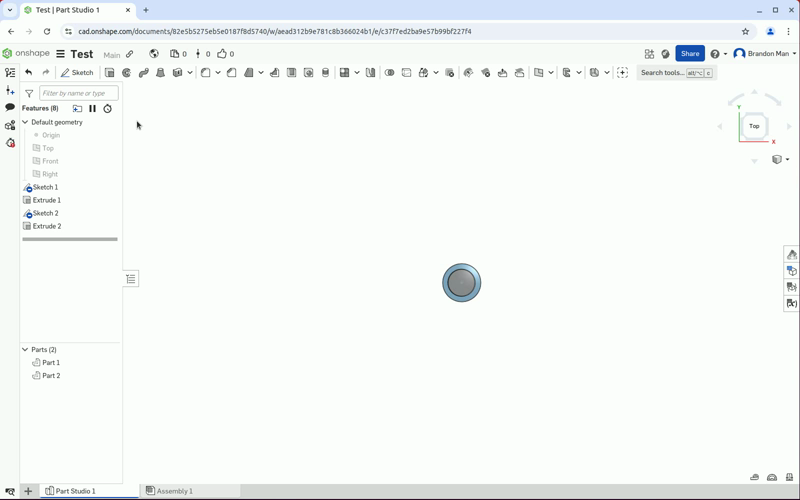
key(shift+7)
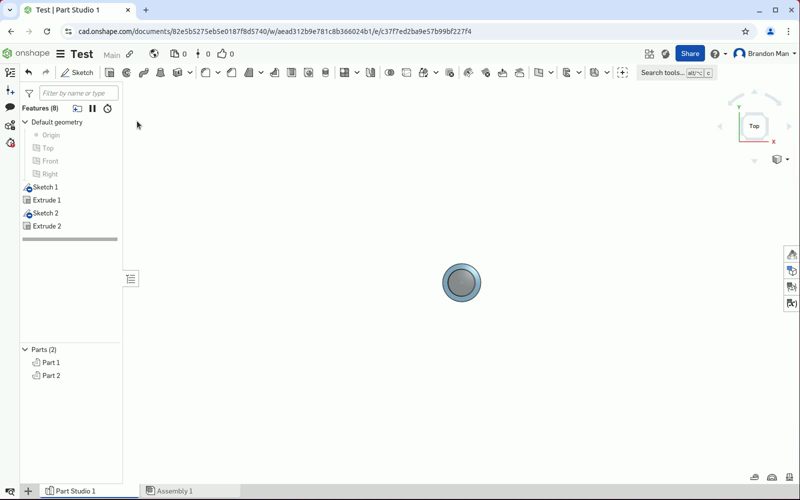
key(up, 3)
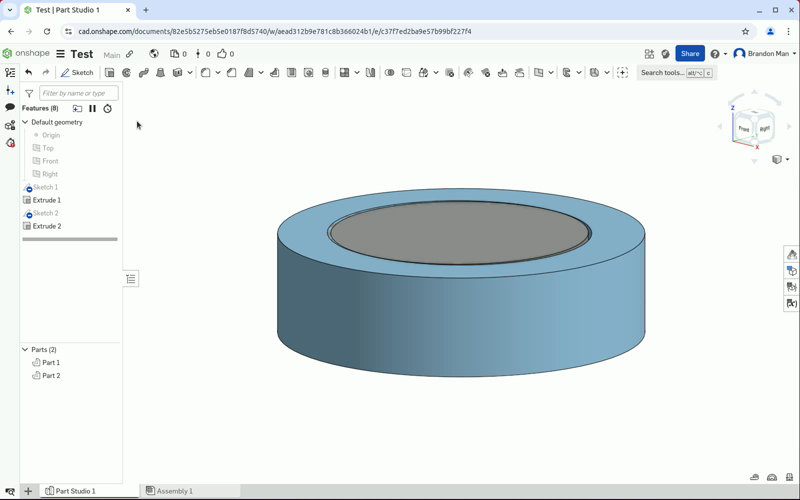
key(left, 3)
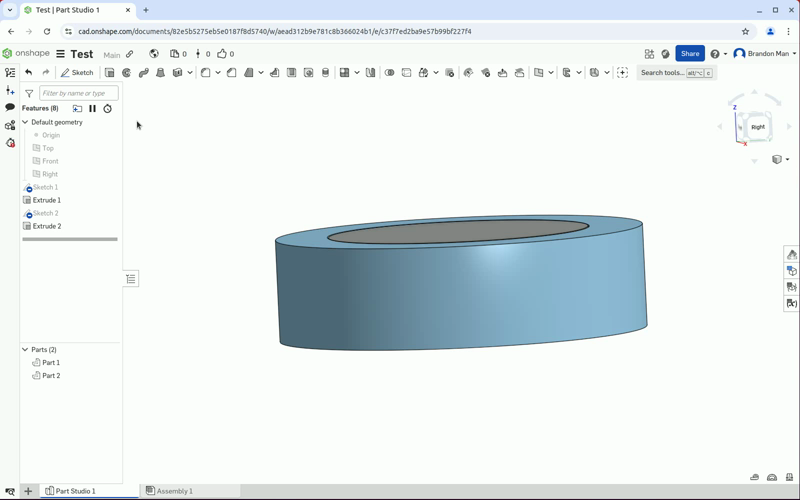
key(right, 3)
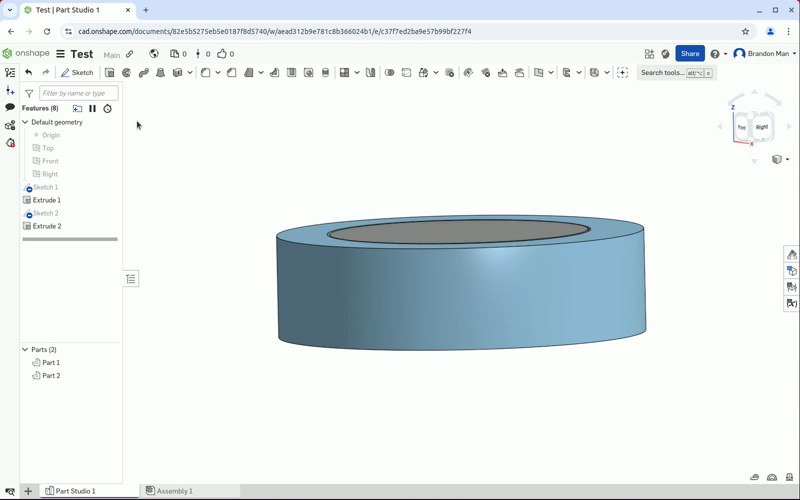
key(down, 3)
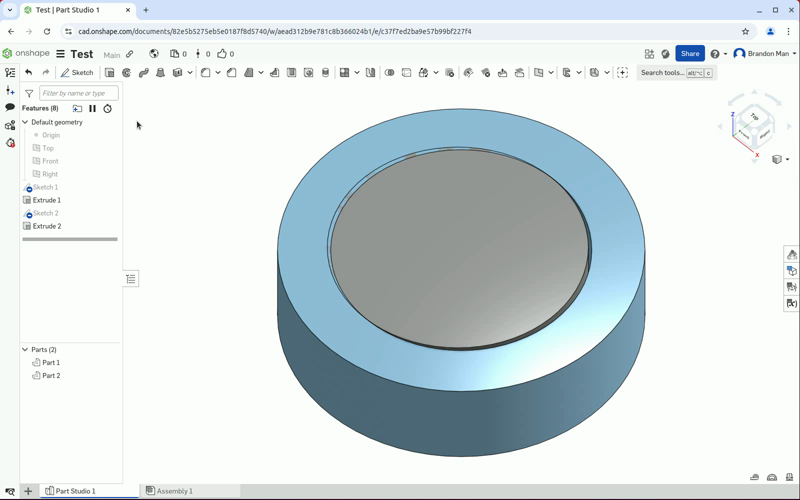
mouse_move(73, 189)
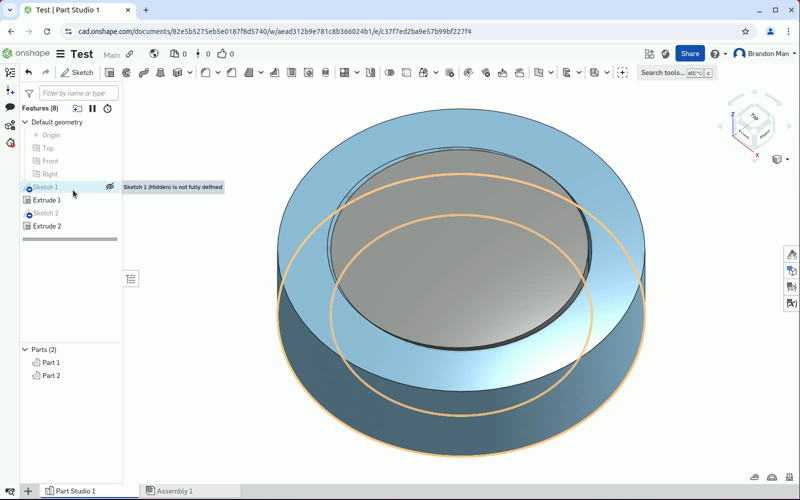
click(73, 189)